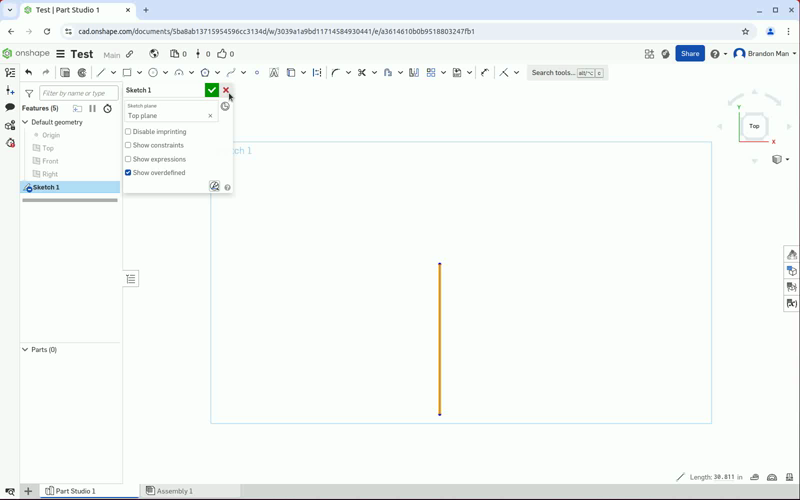
key(shift+h)
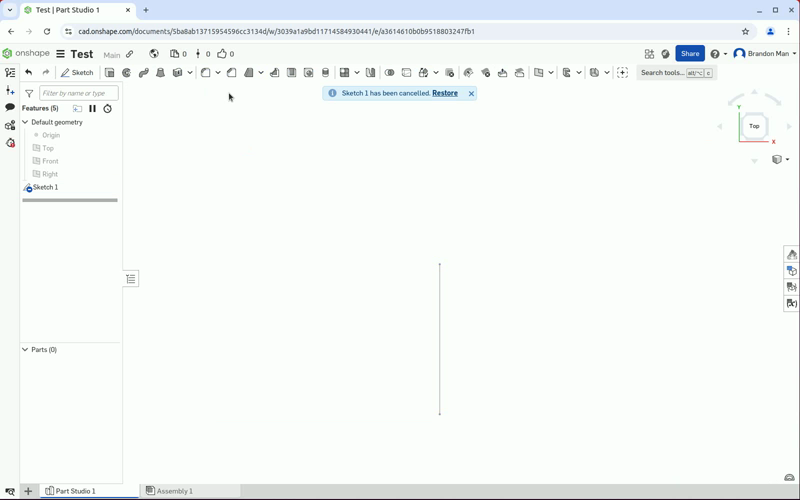
key(shift+s)
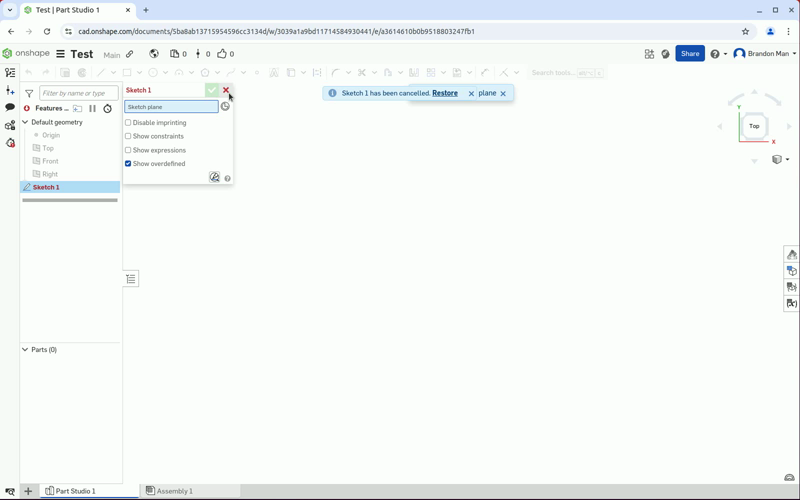
mouse_move(73, 150)
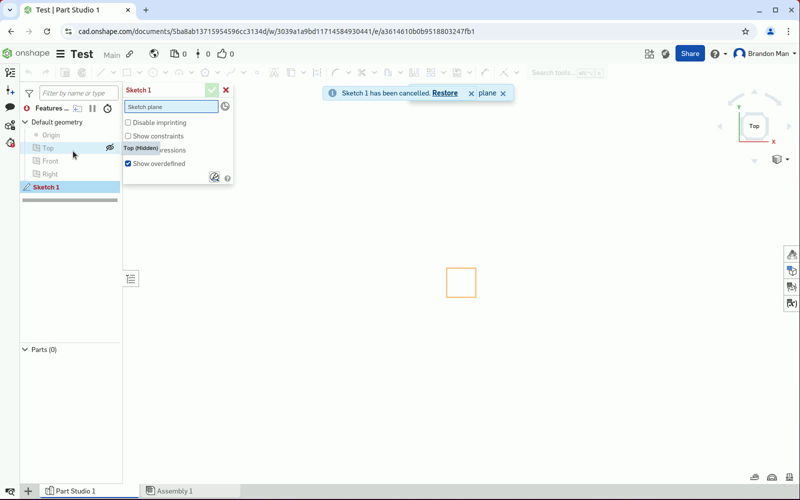
click(73, 150)
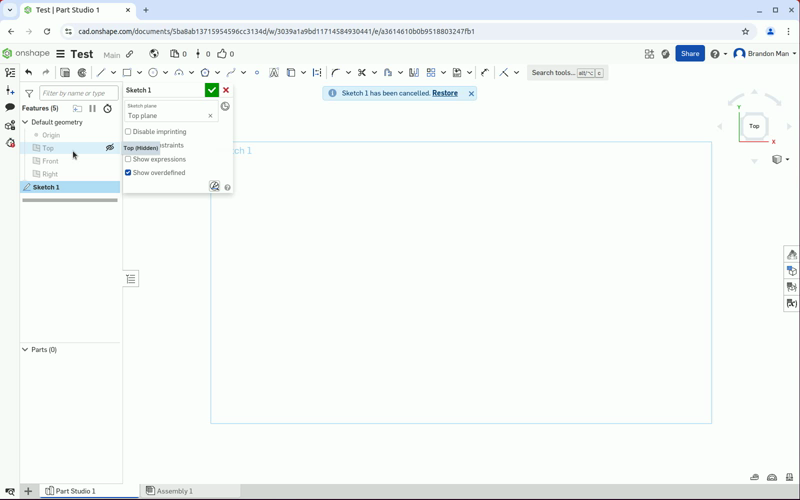
mouse_move(73, 352)
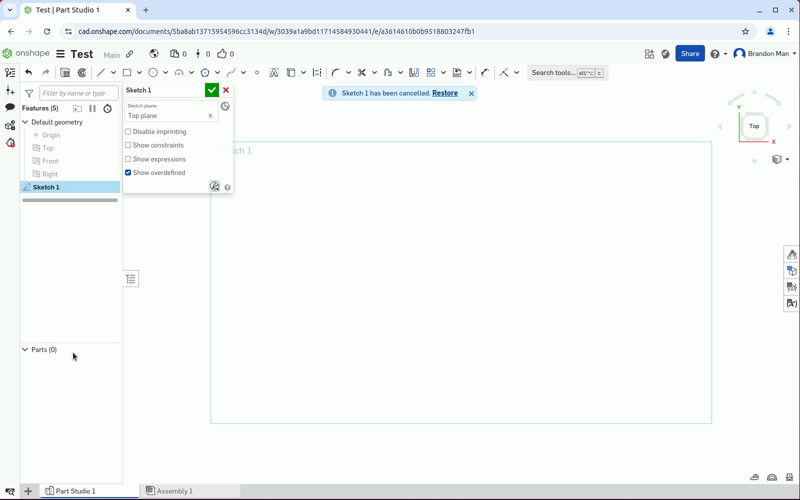
key(y)
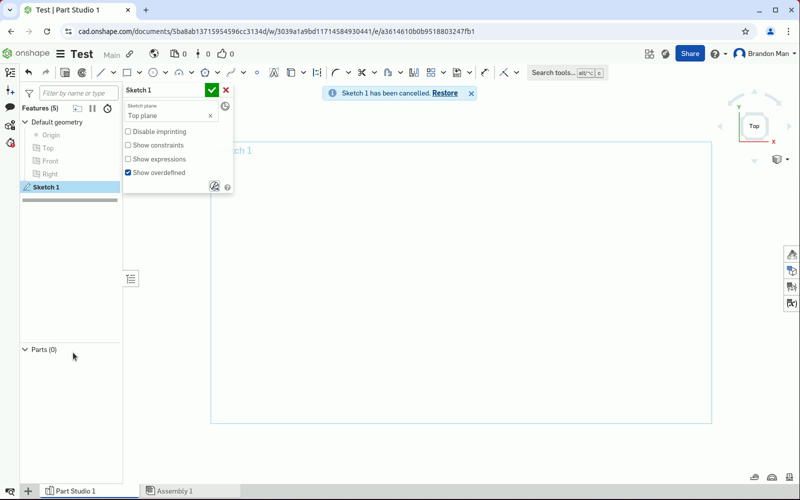
key(l)
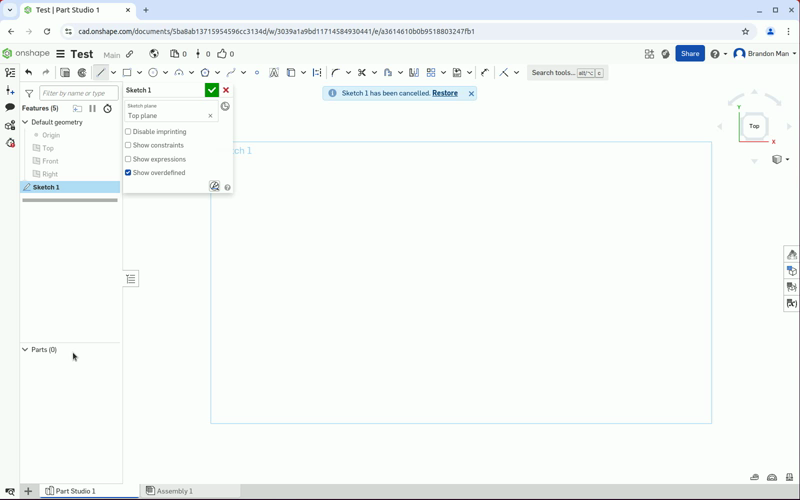
key_down(shift)
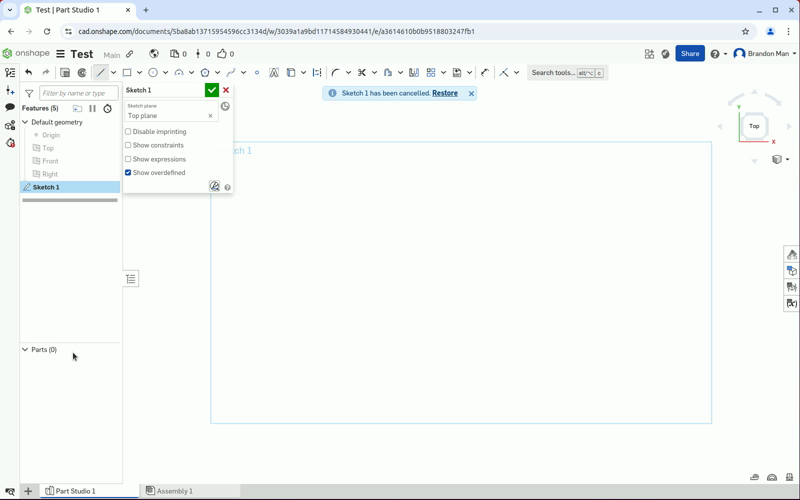
mouse_move(460, 295)
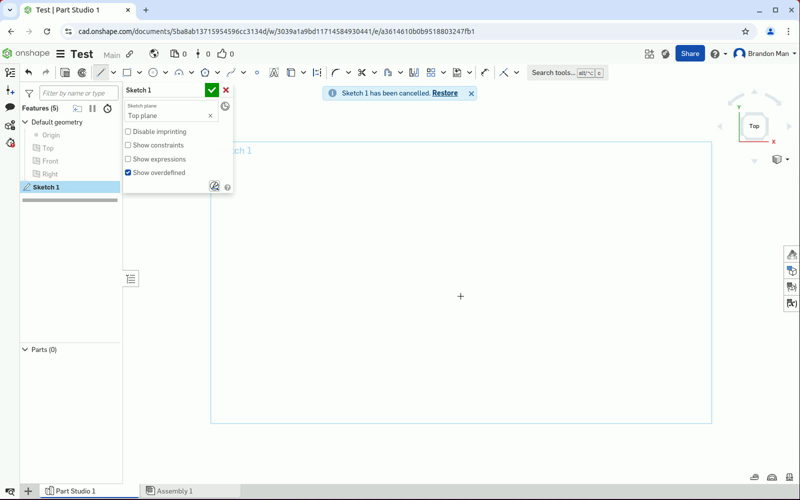
click(460, 295)
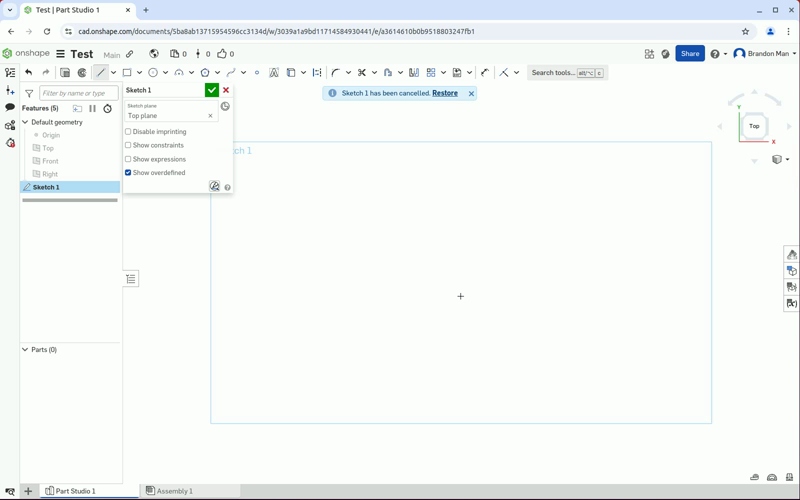
key_up(shift)
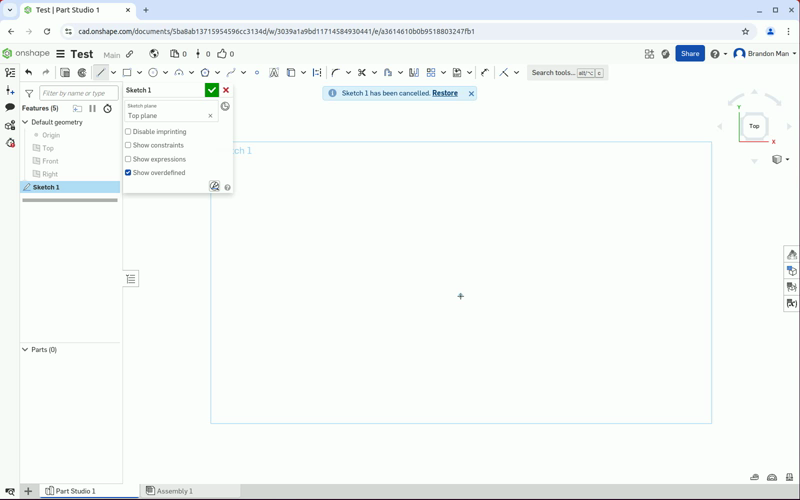
key_down(shift)
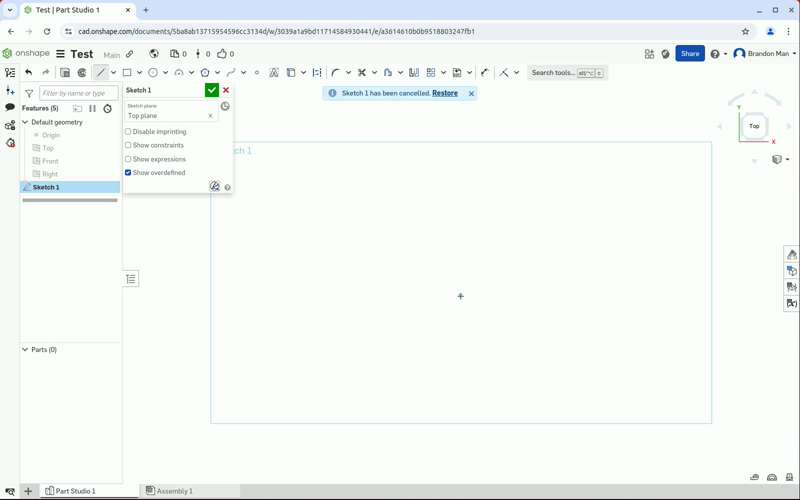
mouse_move(490, 295)
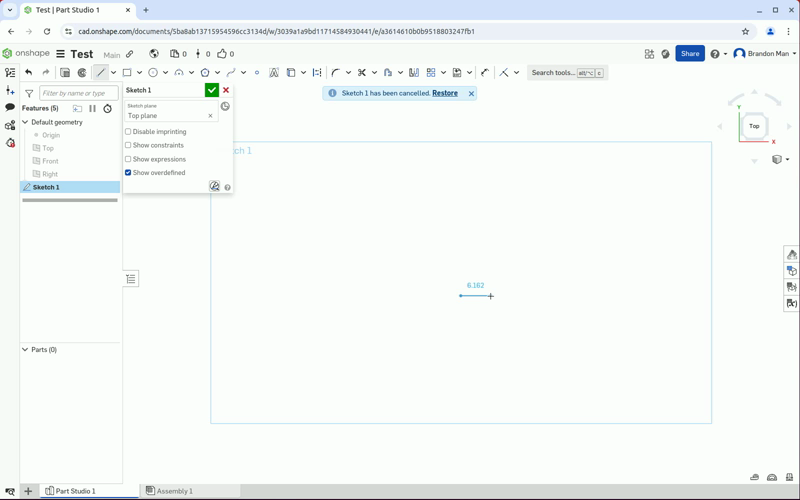
mouse_move(499, 295)
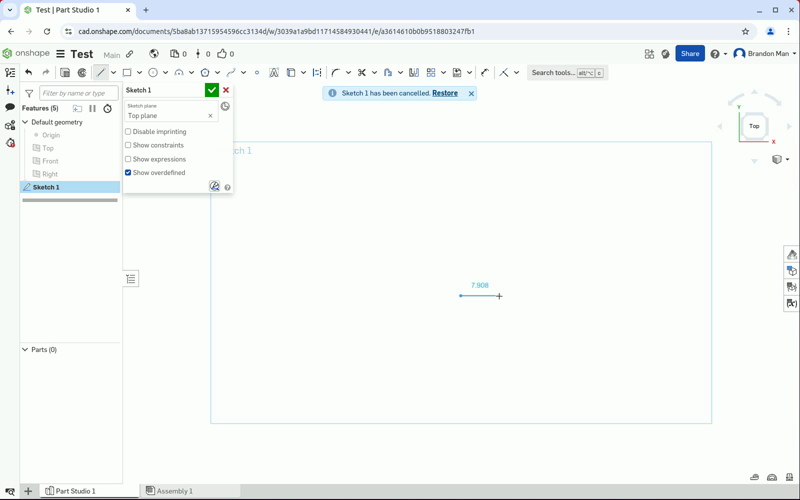
click(499, 295)
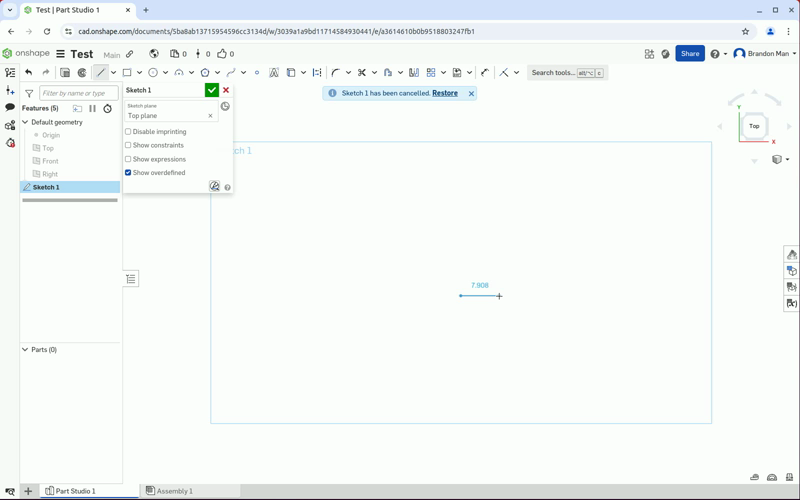
key_up(shift)
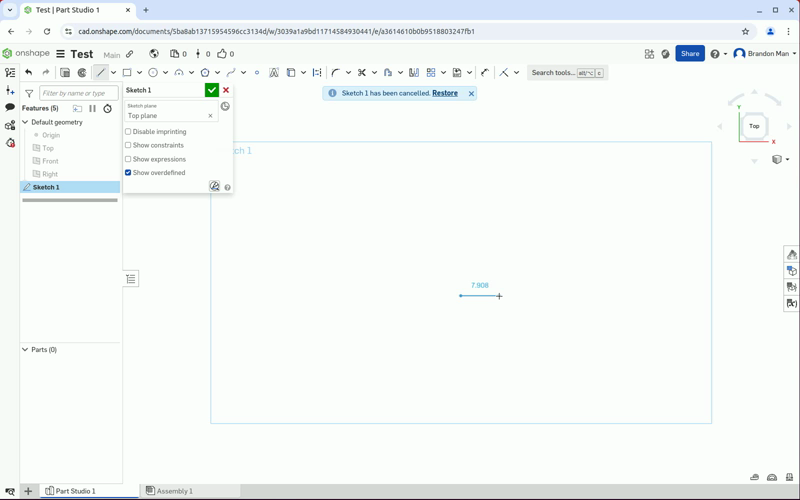
key_down(shift)
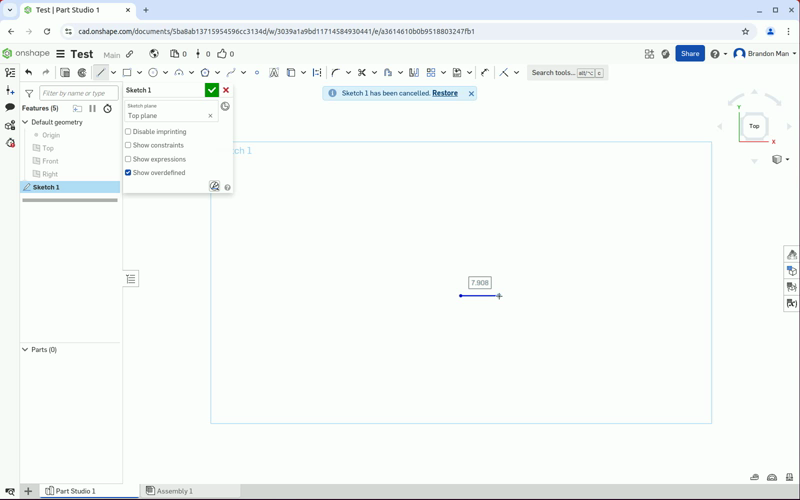
mouse_move(529, 295)
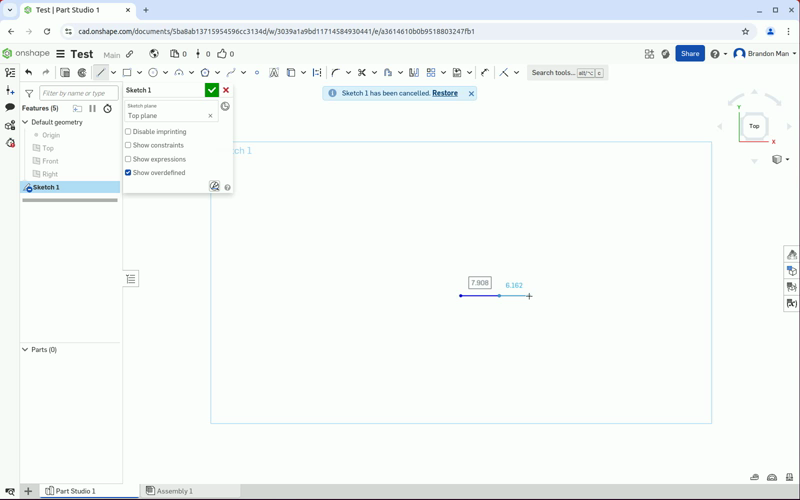
mouse_move(499, 269)
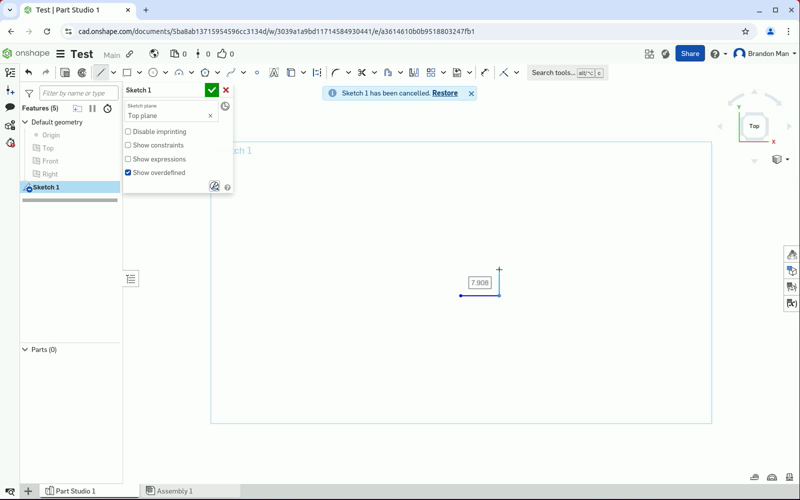
click(499, 269)
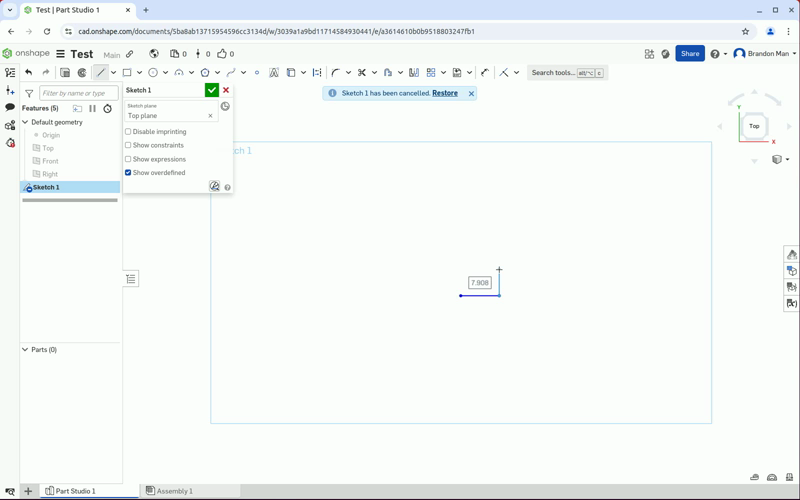
key_up(shift)
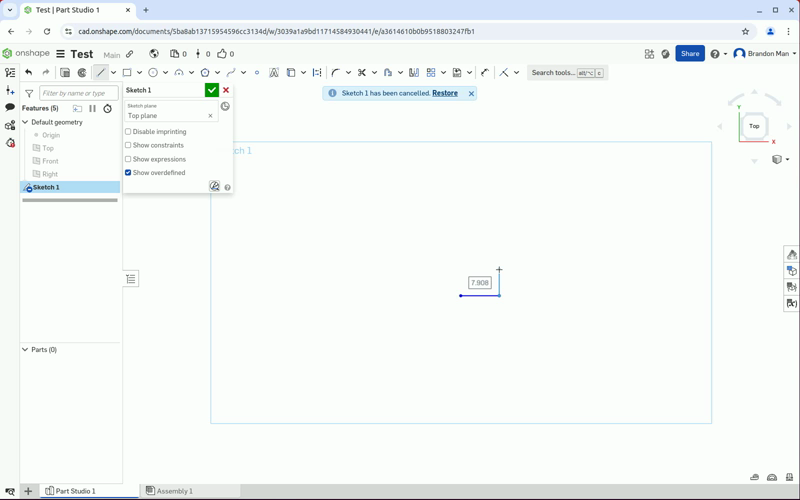
key_down(shift)
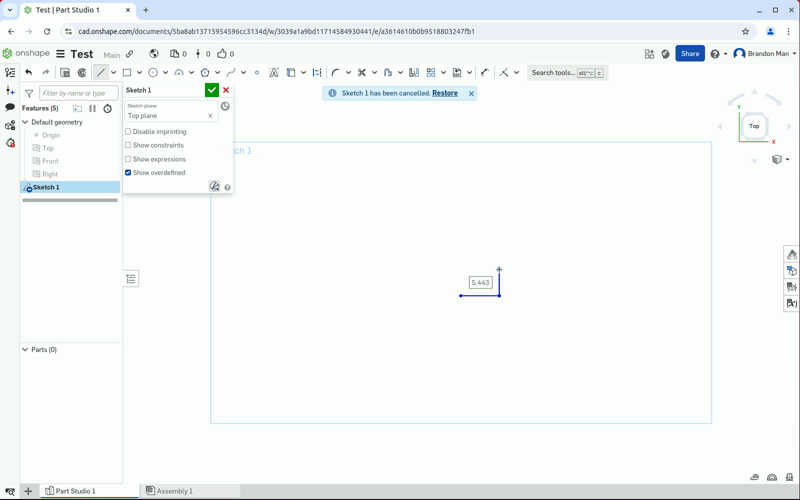
mouse_move(529, 269)
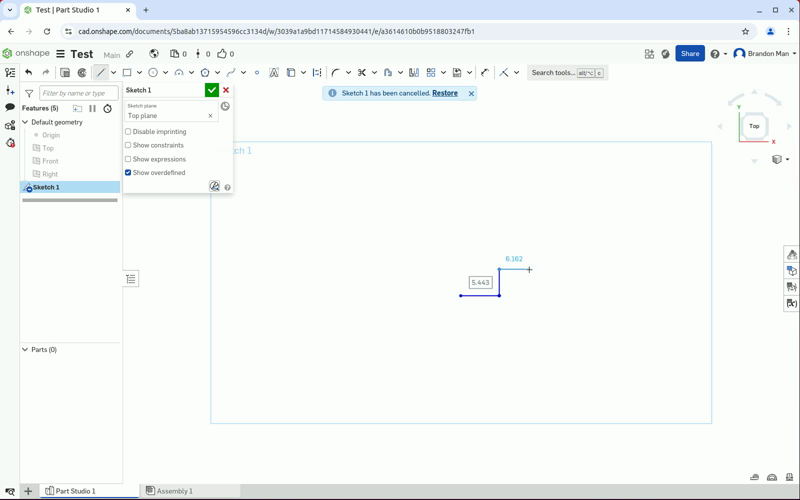
mouse_move(460, 269)
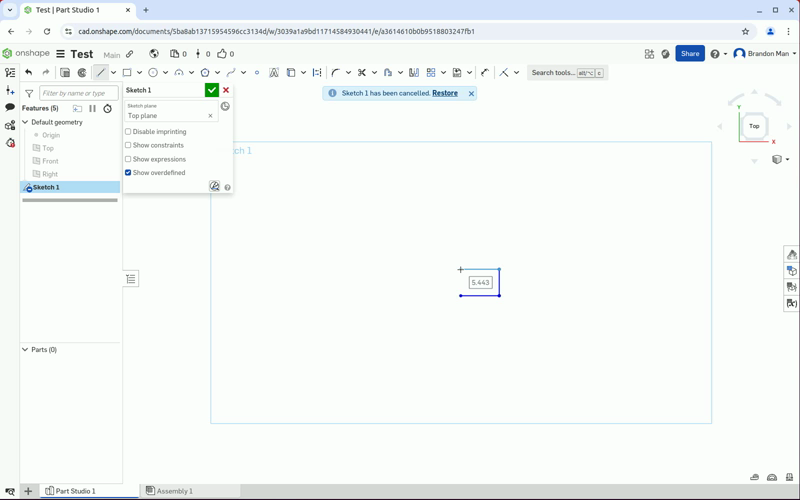
click(460, 269)
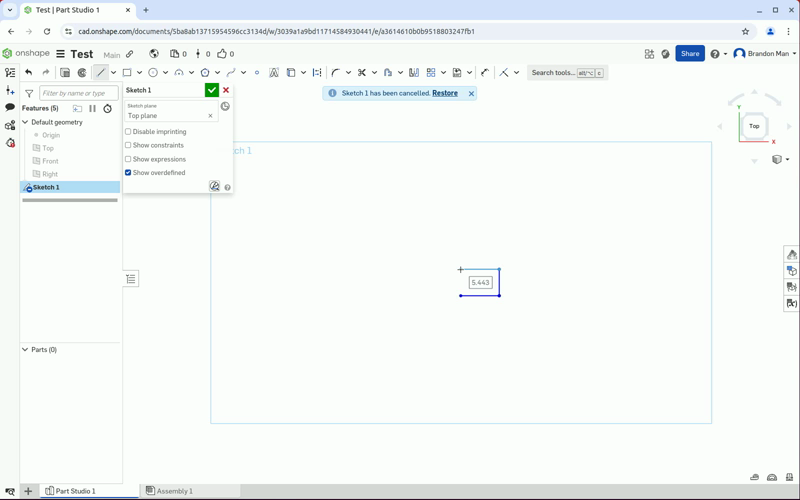
key_up(shift)
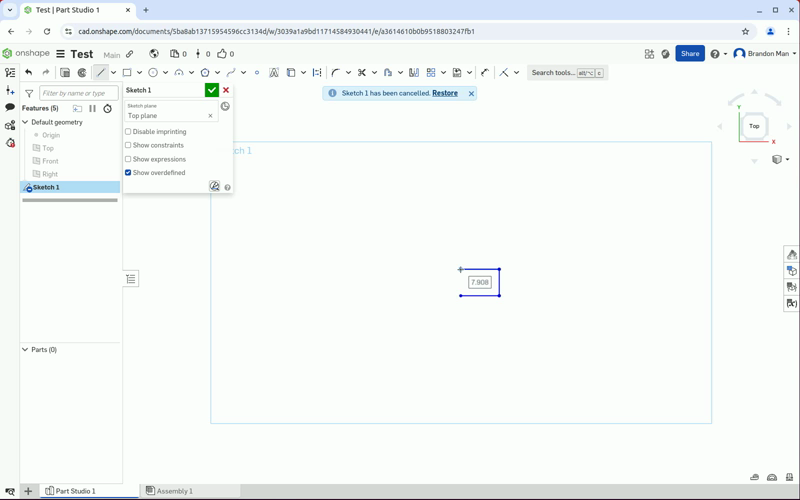
key(esc)
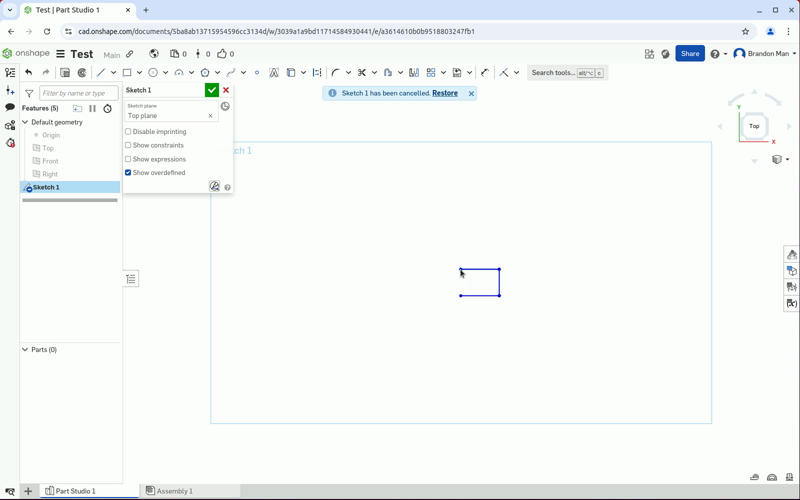
key(a)
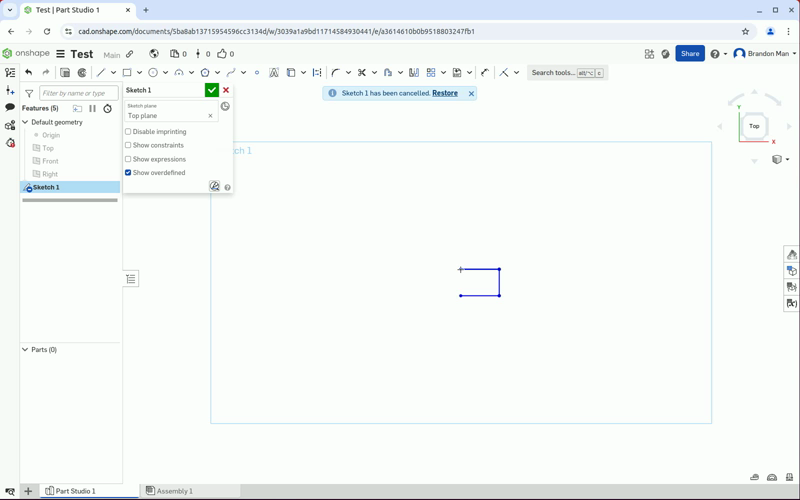
mouse_move(460, 269)
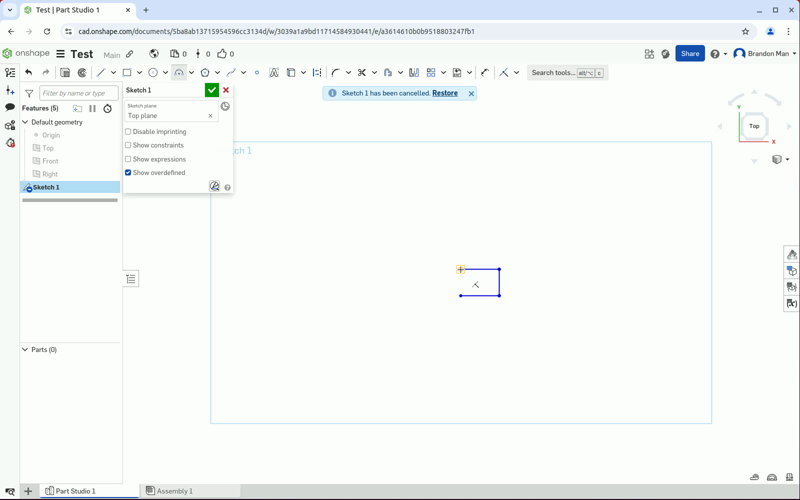
click(460, 269)
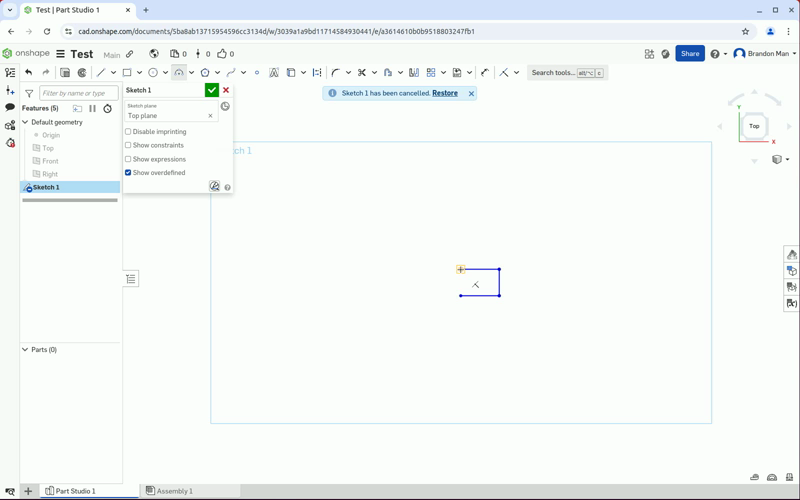
mouse_move(460, 295)
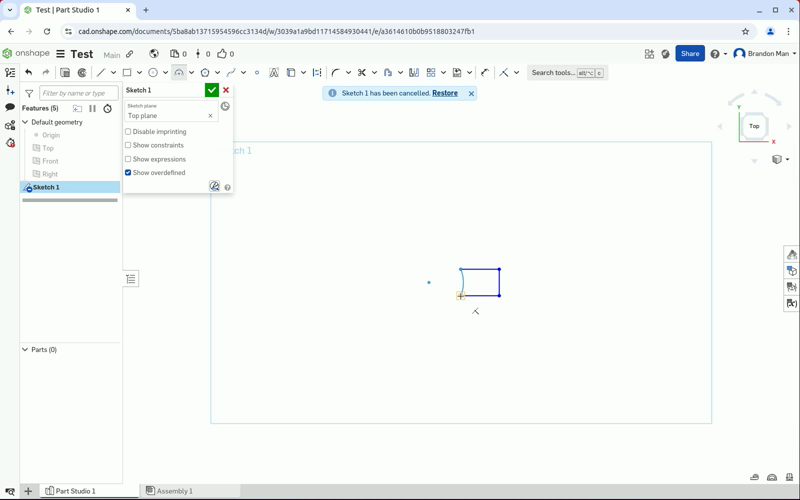
click(460, 295)
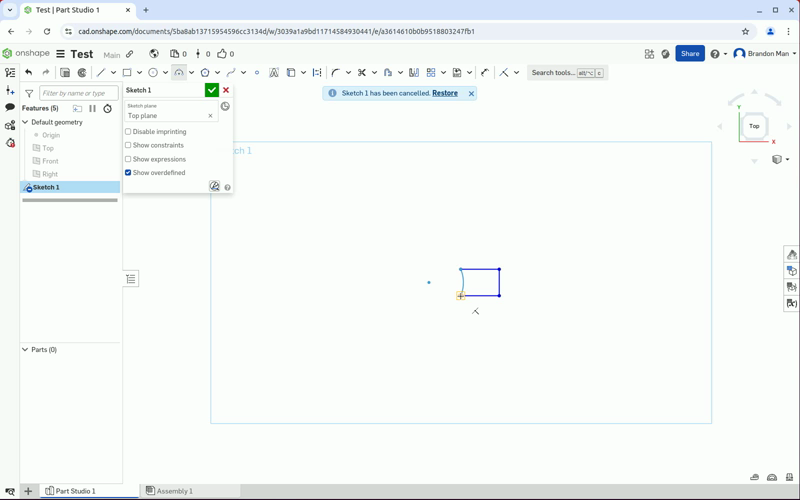
key_down(shift)
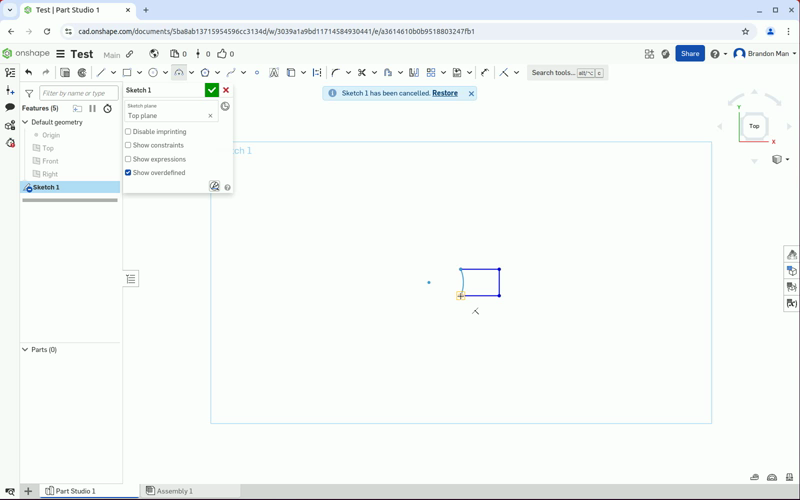
mouse_move(447, 282)
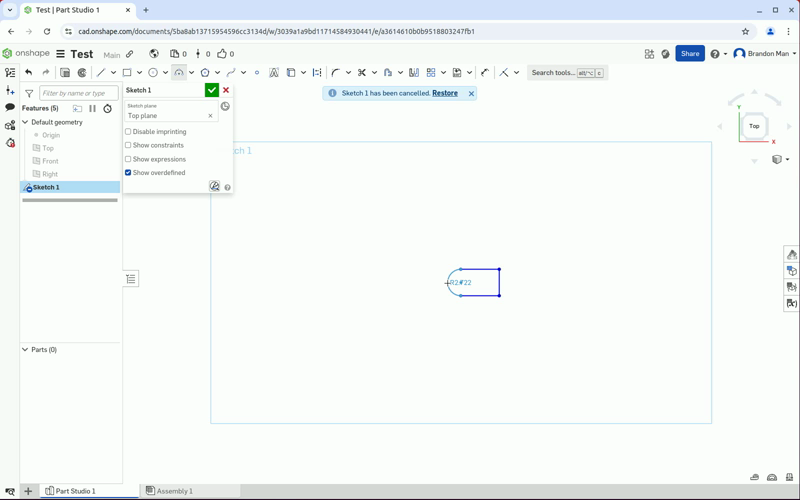
click(447, 282)
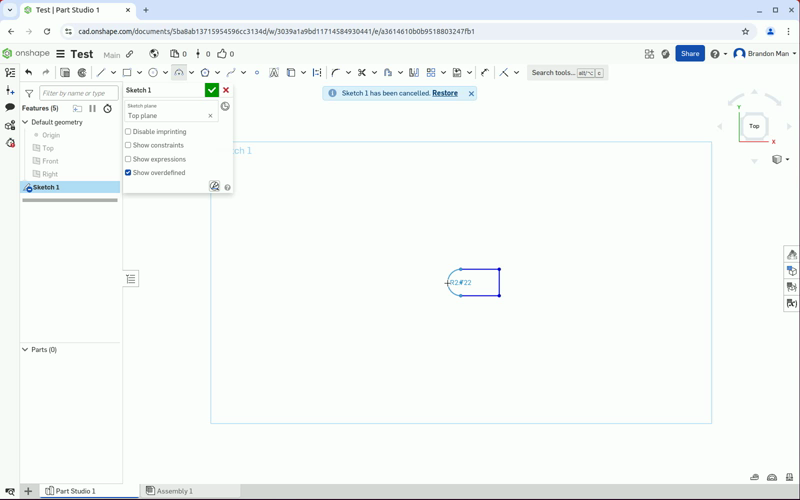
key_up(shift)
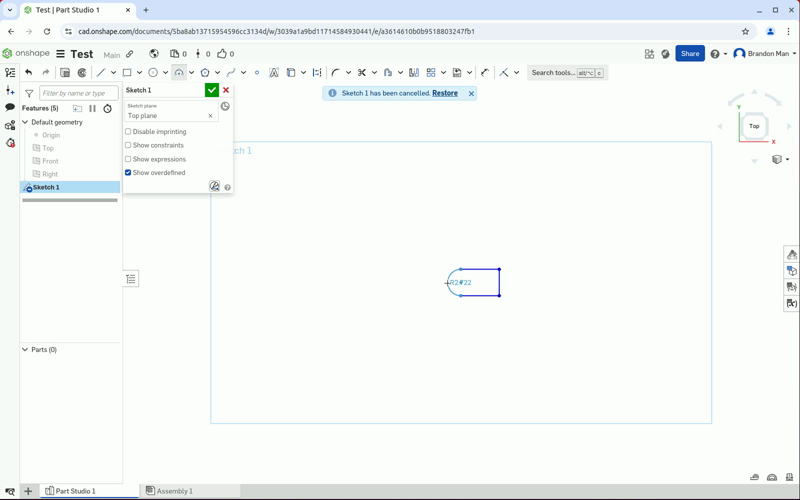
key(esc)
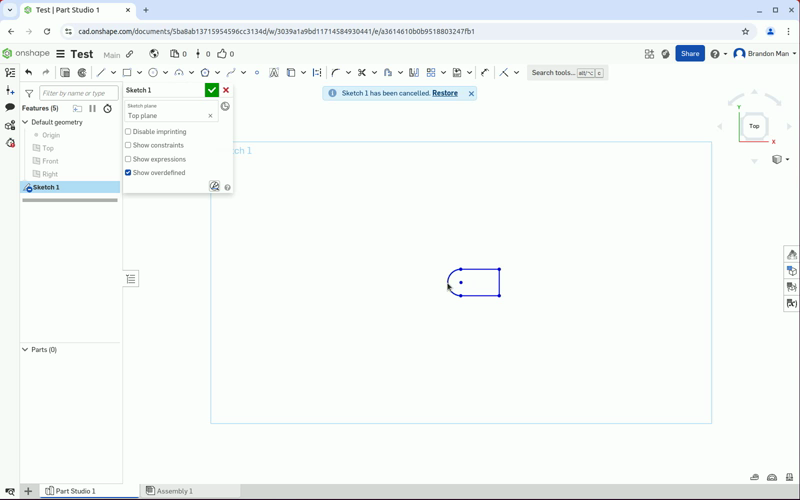
key(c)
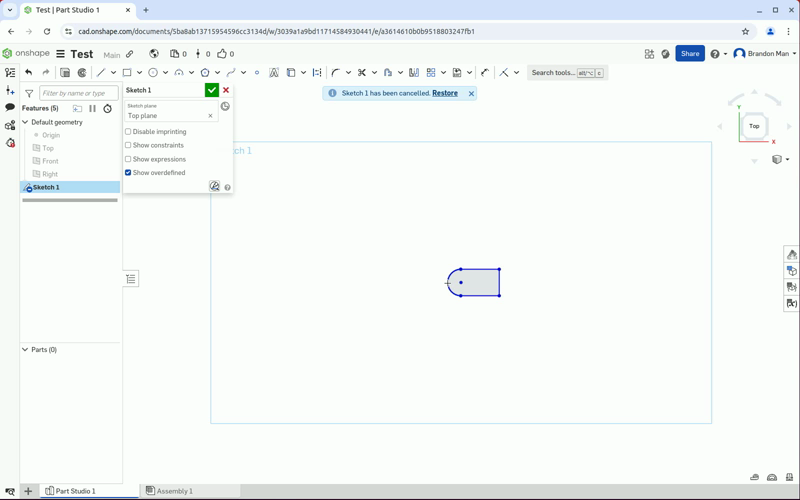
key_down(shift)
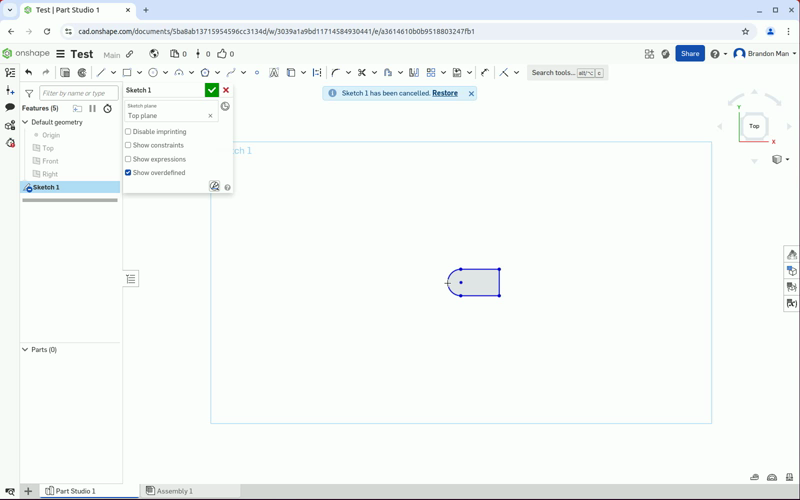
mouse_move(460, 282)
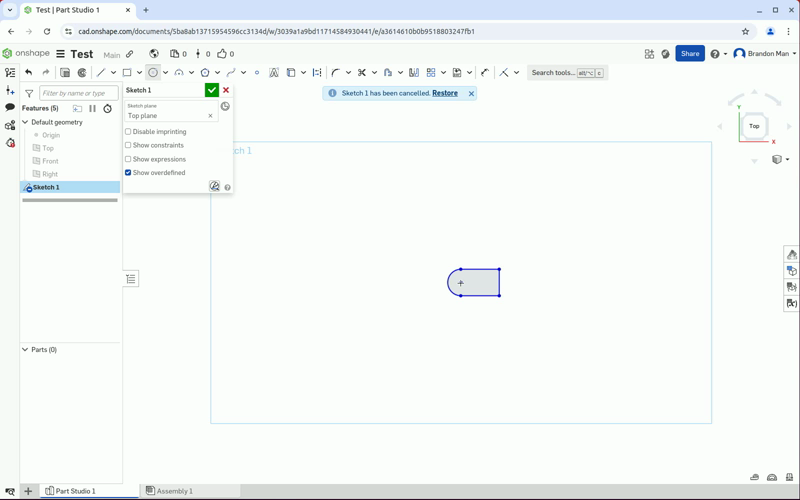
click(460, 282)
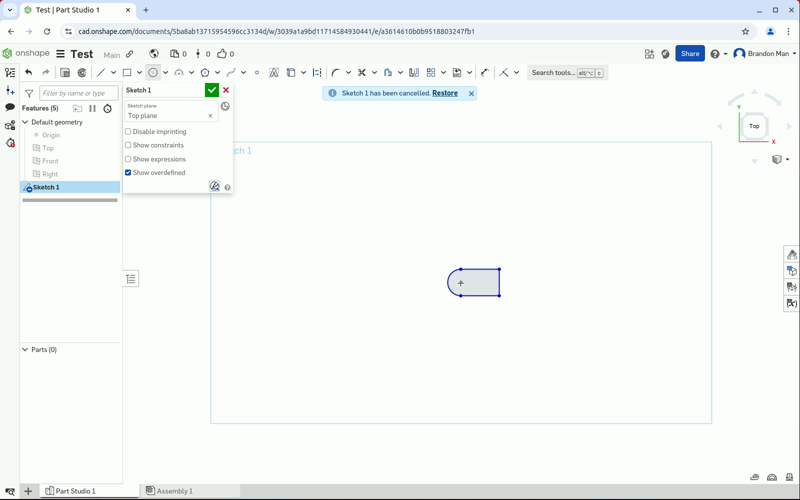
key_up(shift)
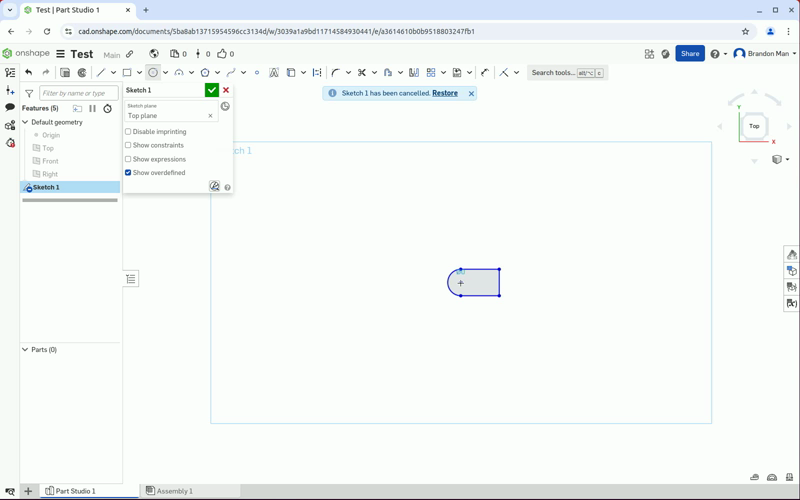
mouse_move(470, 282)
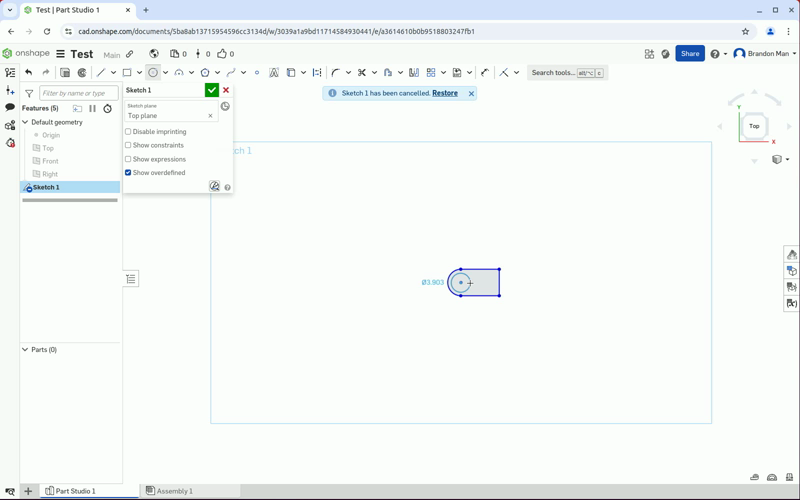
click(470, 282)
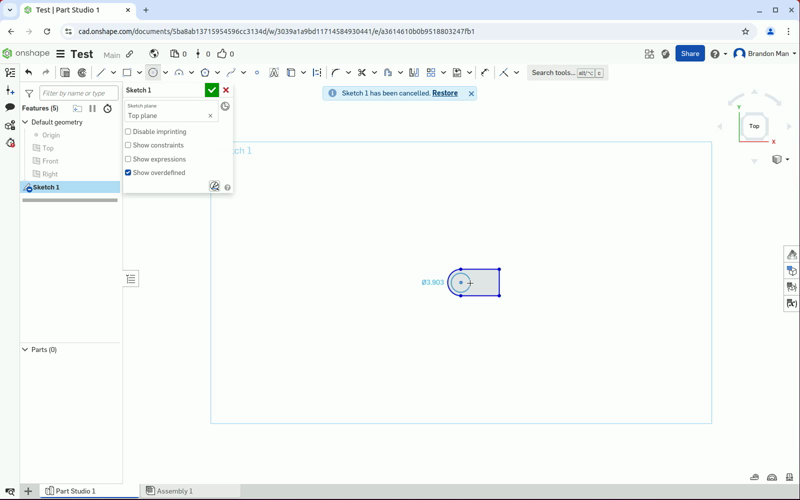
key(esc)
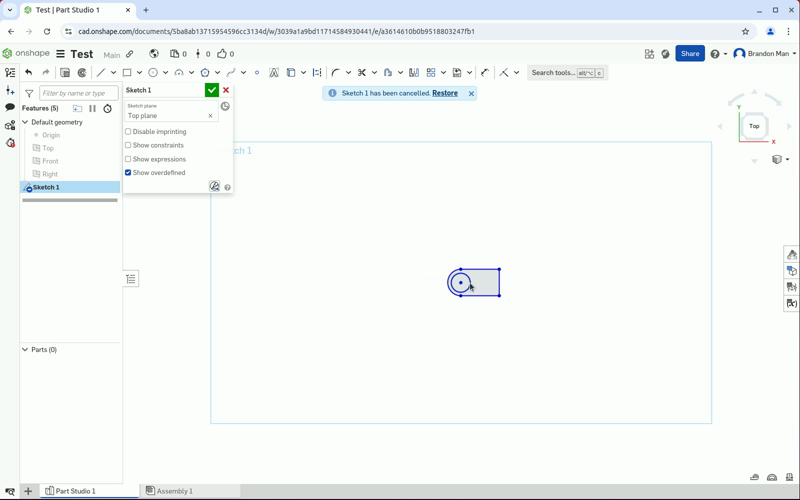
mouse_move(474, 286)
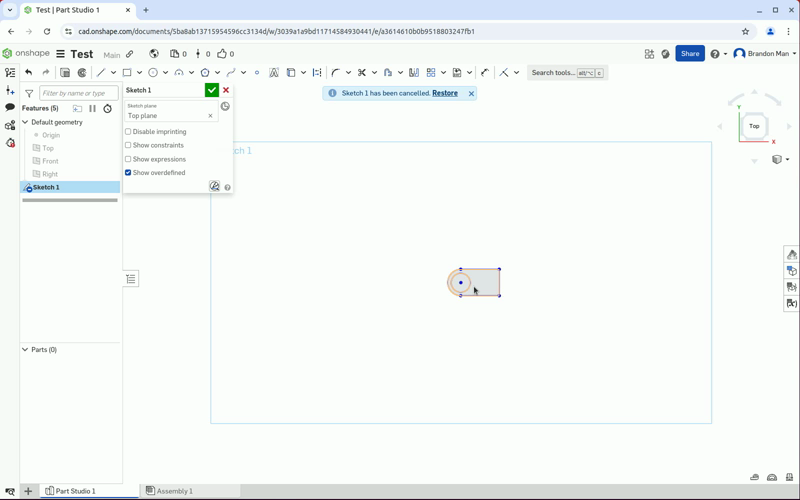
scroll(6)
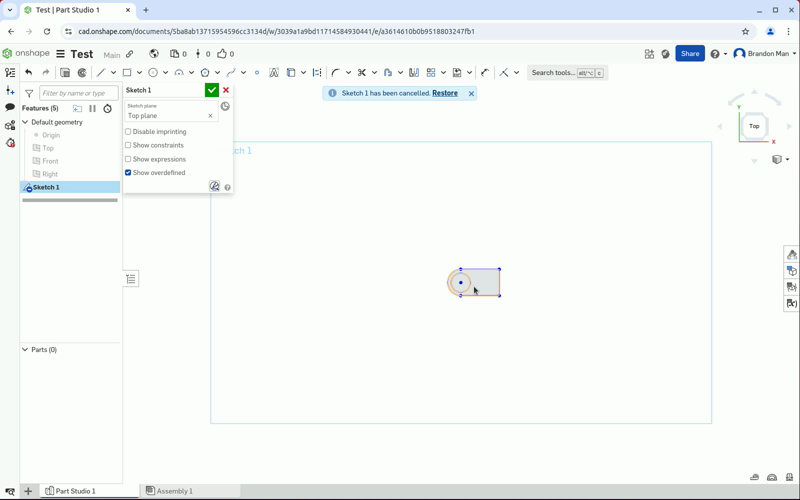
scroll(6)
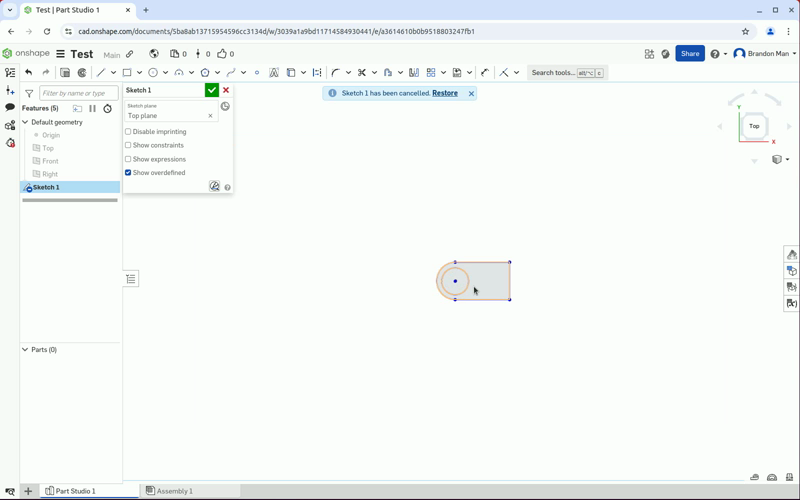
scroll(6)
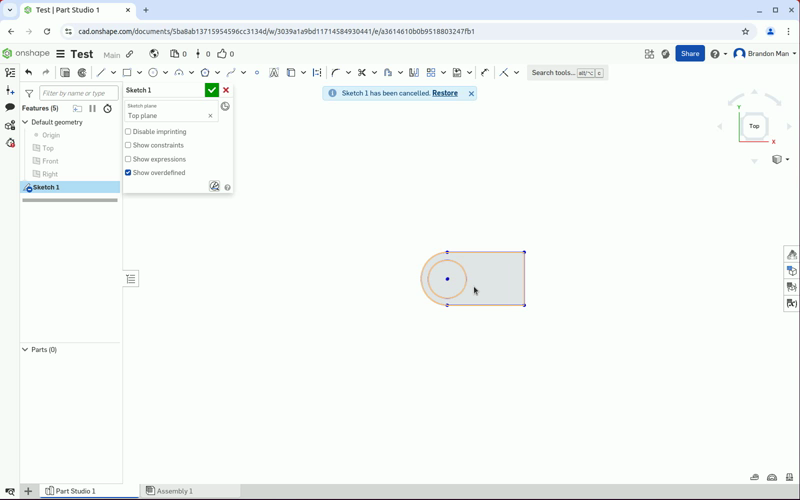
scroll(6)
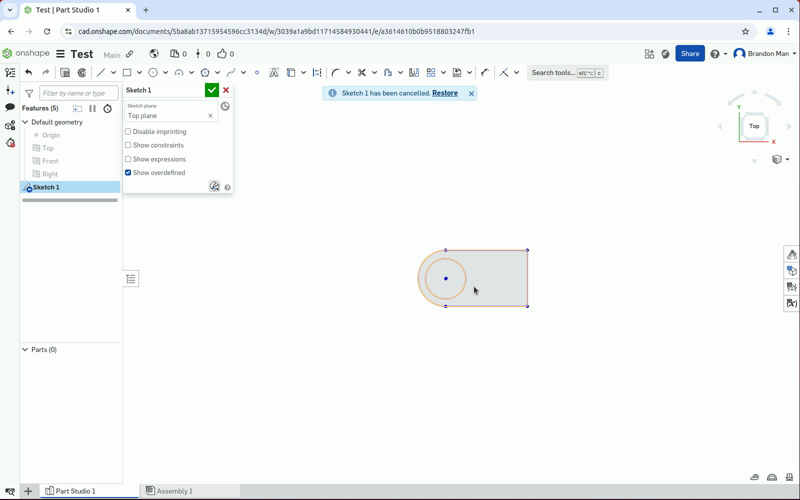
scroll(6)
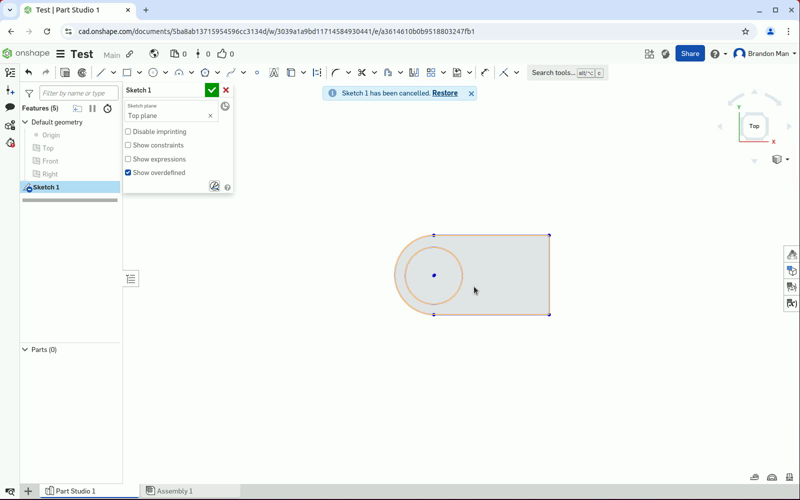
scroll(6)
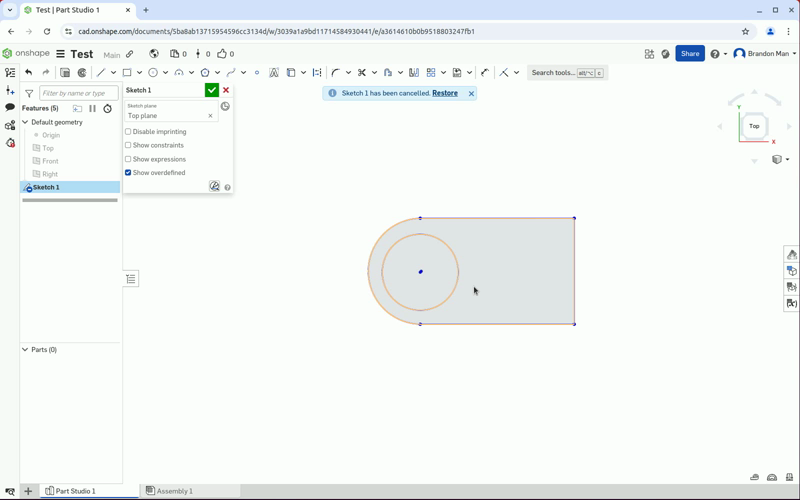
scroll(6)
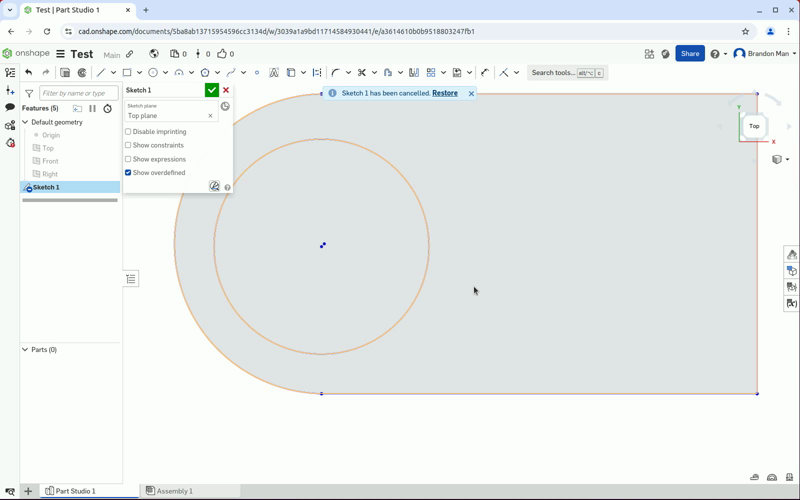
click(474, 286)
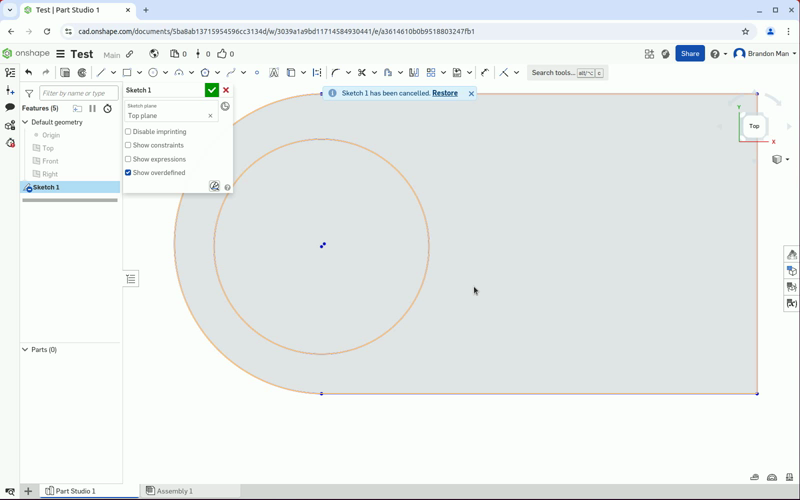
scroll(-6)
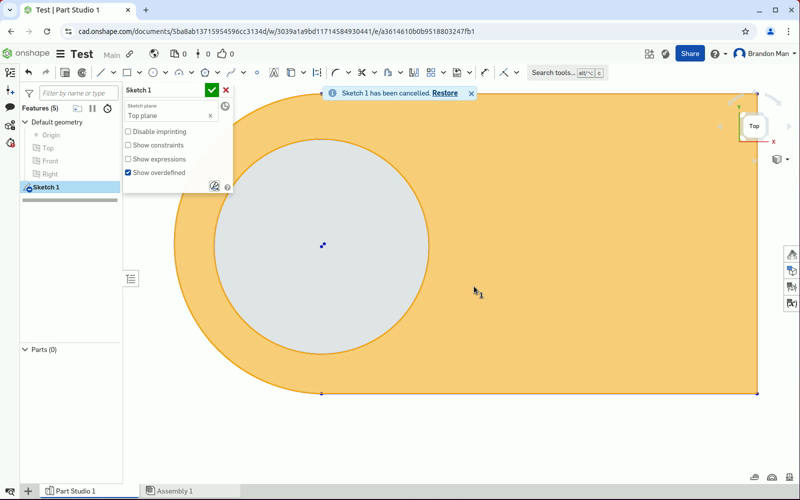
scroll(-6)
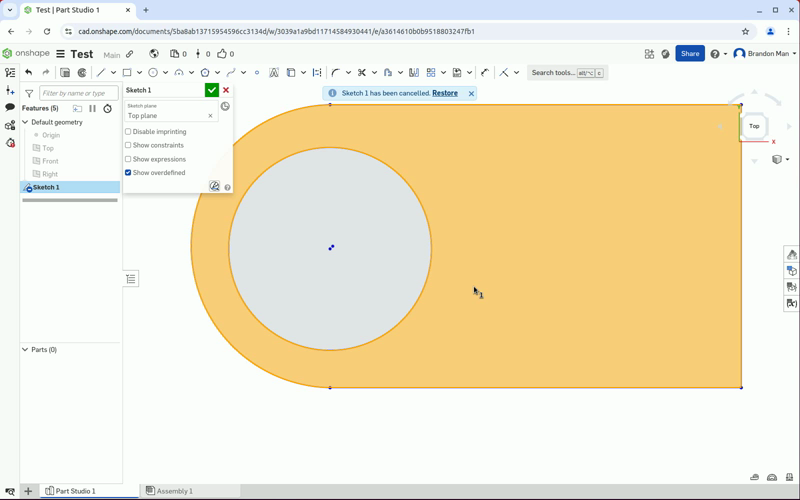
scroll(-6)
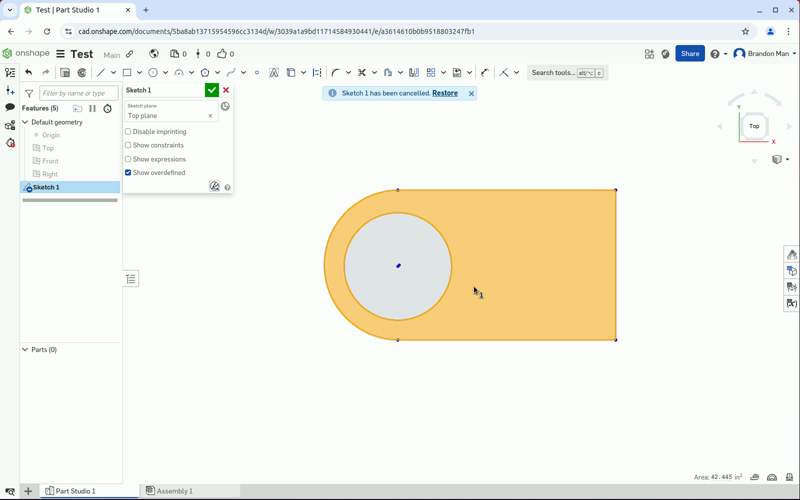
scroll(-6)
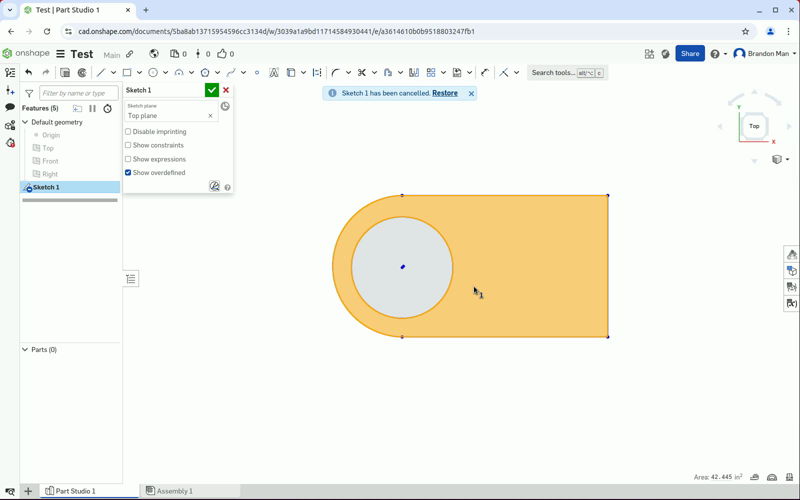
scroll(-6)
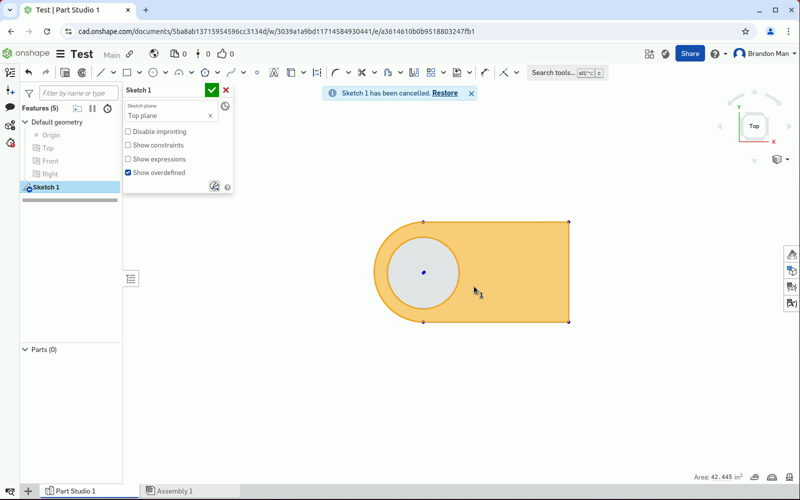
scroll(-6)
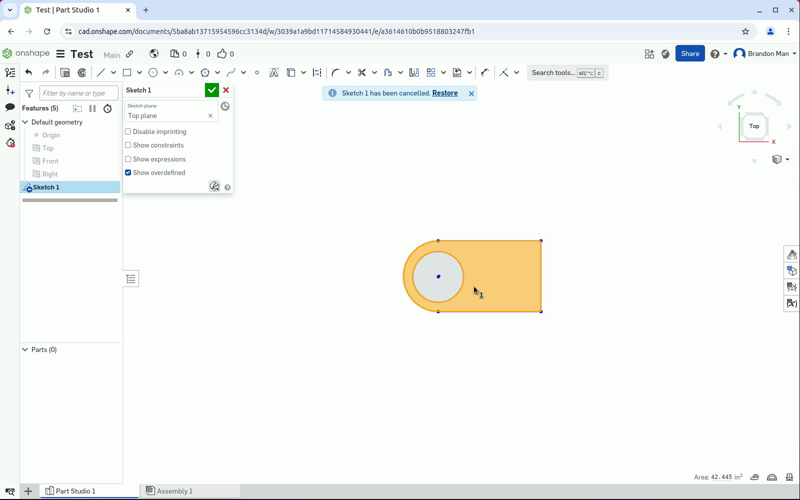
scroll(-6)
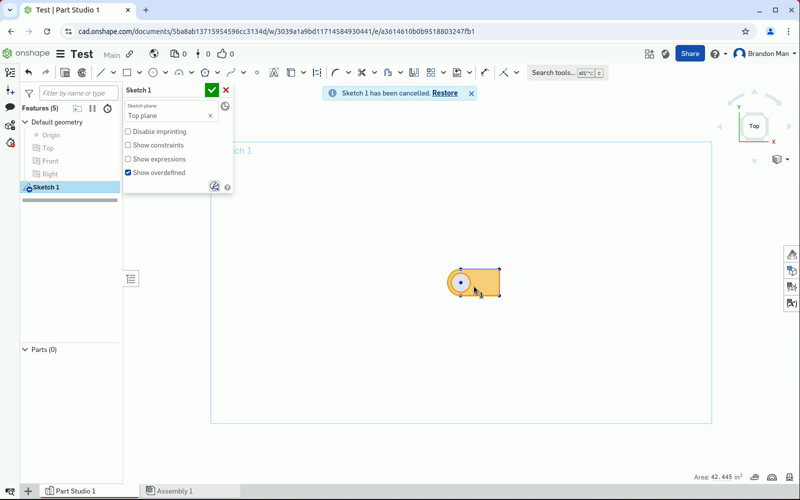
mouse_move(73, 352)
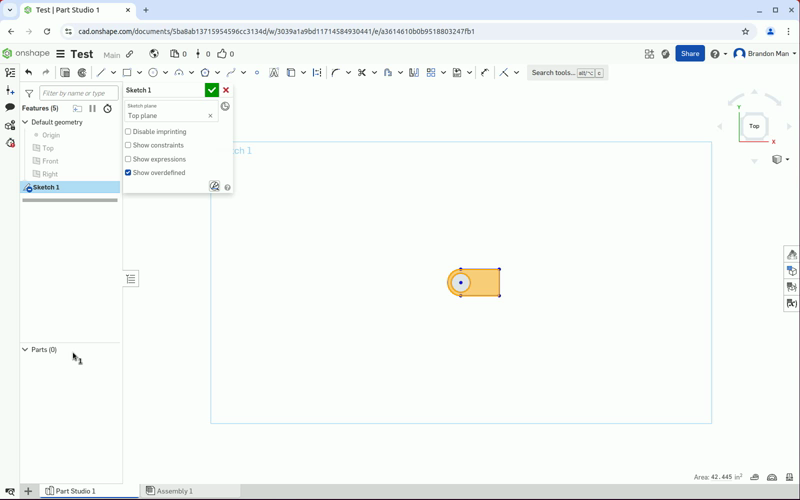
key(shift+y)
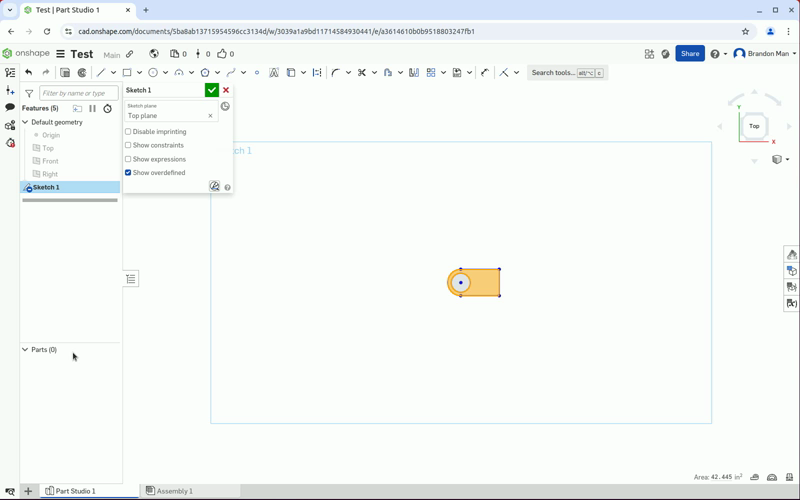
key(shift+e)
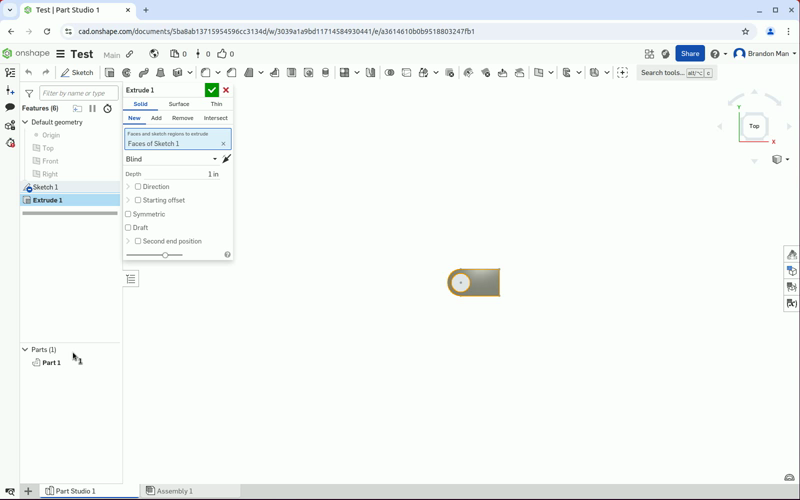
mouse_move(143, 106)
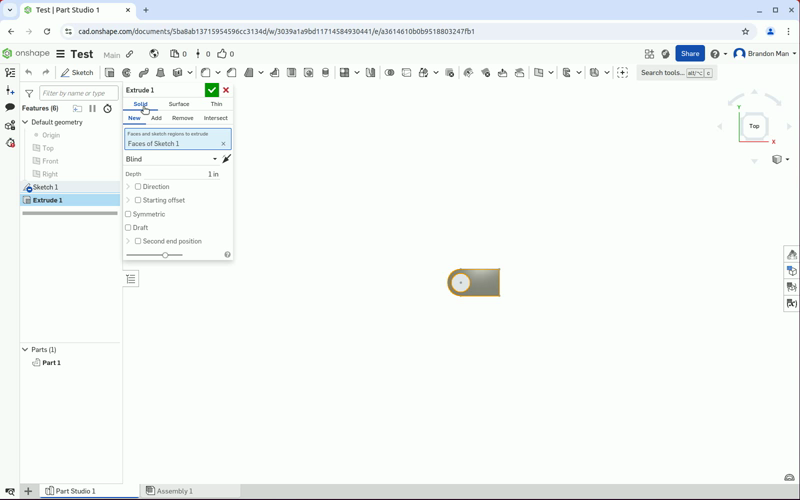
click(143, 106)
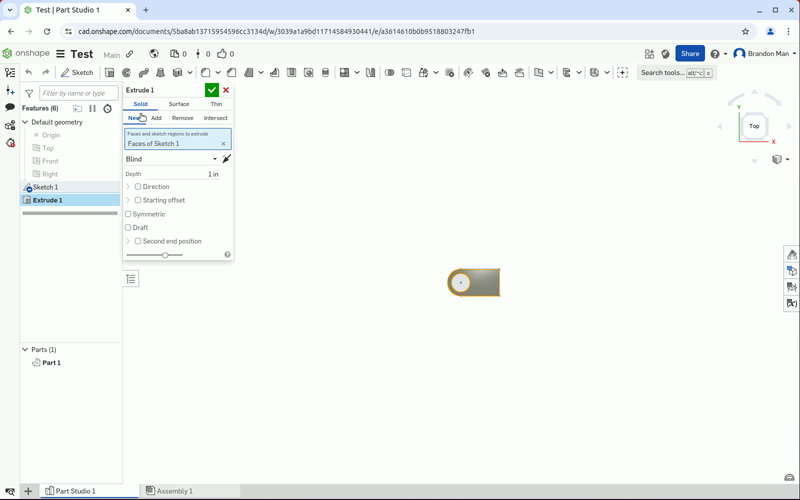
mouse_move(137, 120)
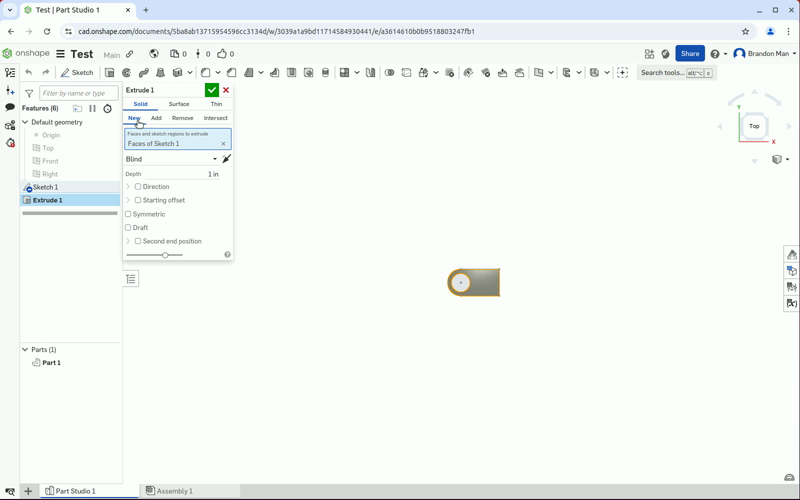
click(137, 120)
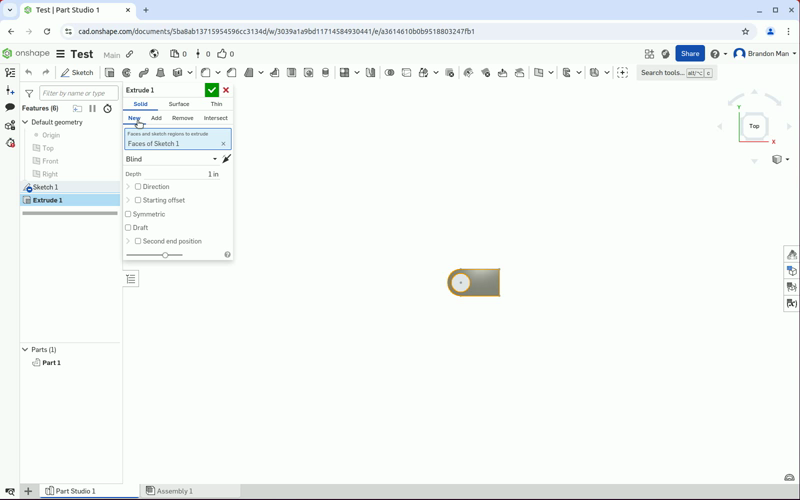
key(tab, 4)
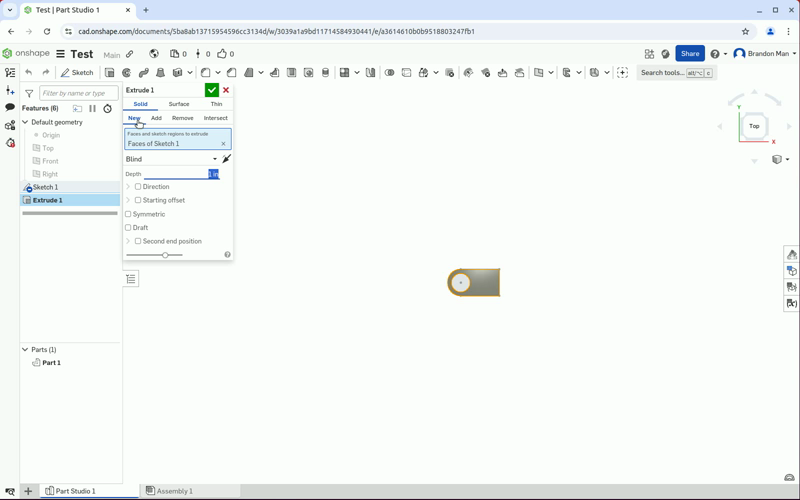
text(15.405)
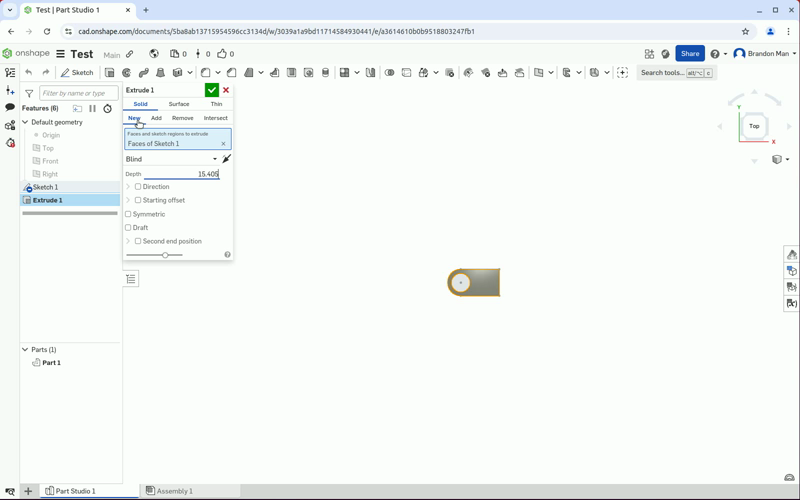
key(enter)
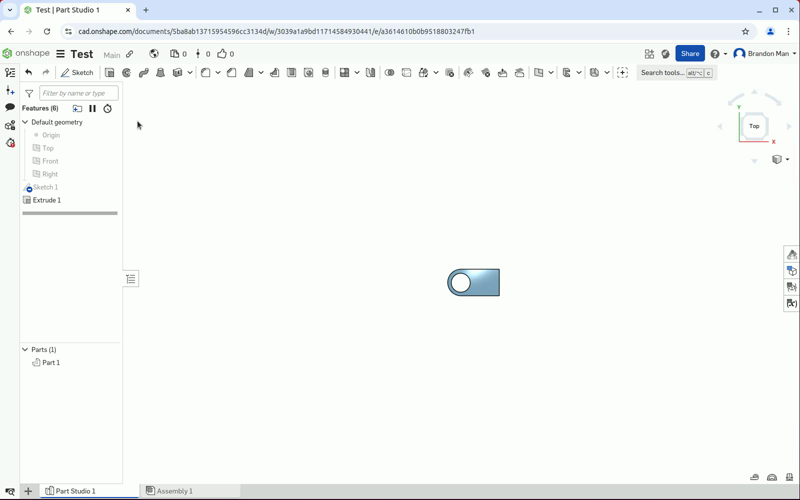
key(shift+h)
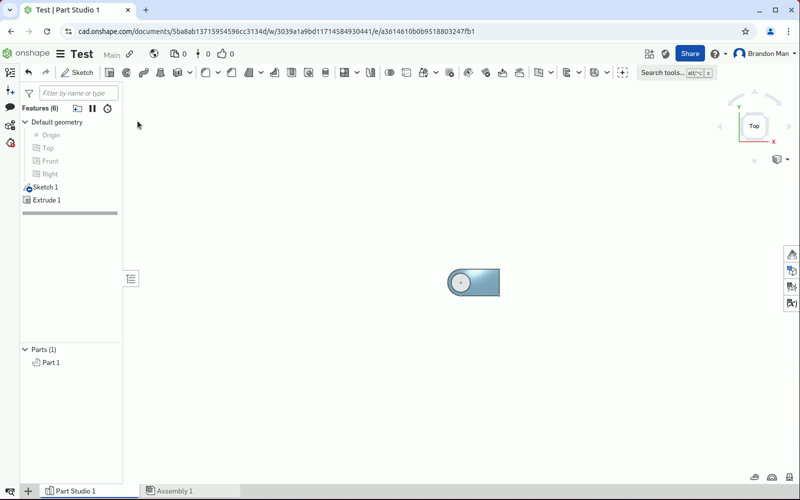
key(shift+h)
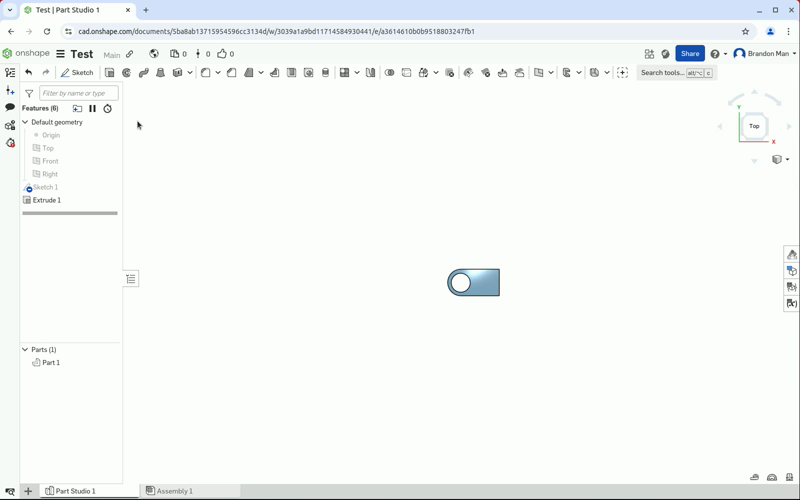
mouse_move(73, 189)
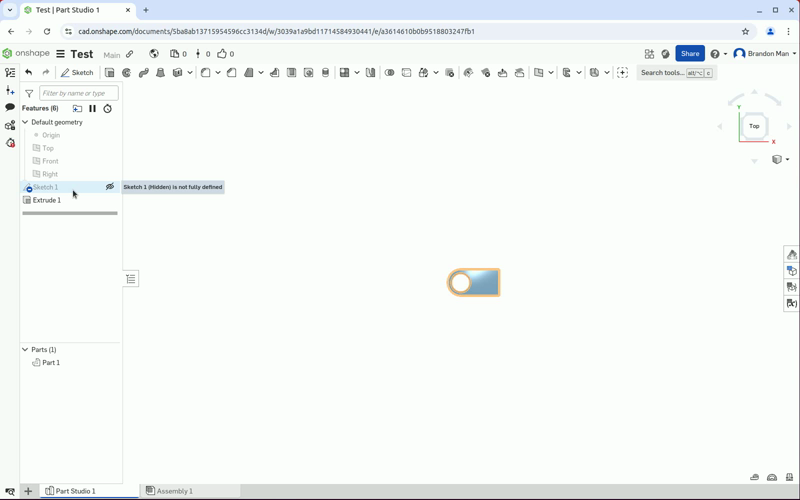
click(73, 189)
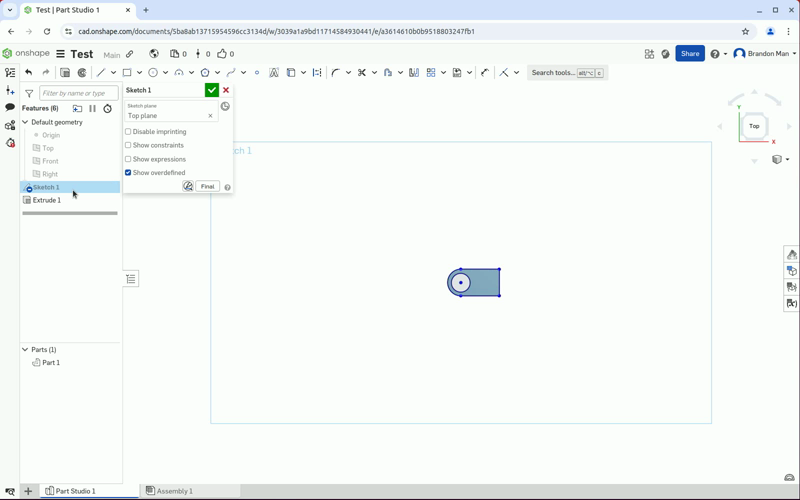
mouse_move(229, 92)
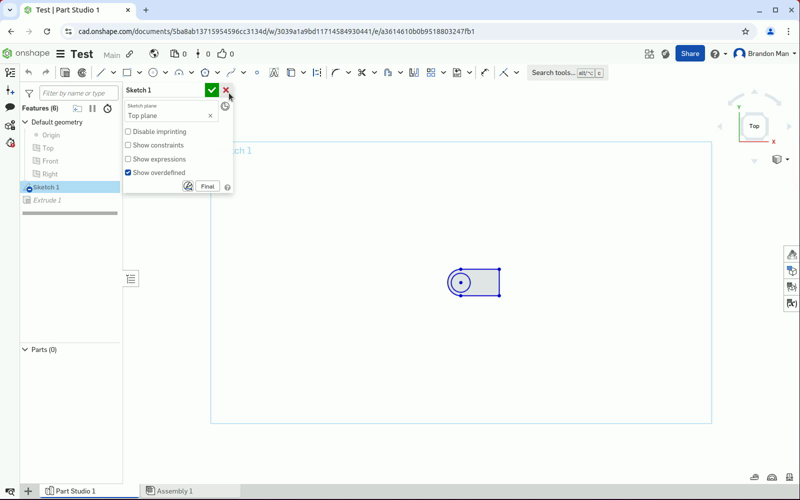
click(229, 92)
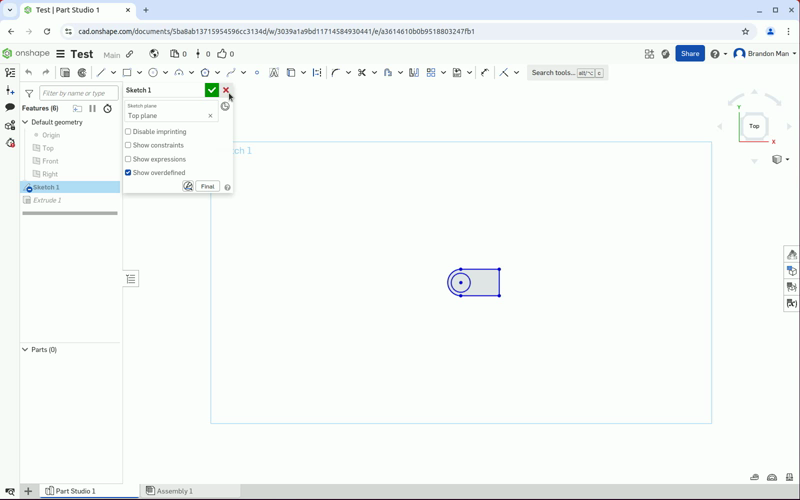
key(shift+s)
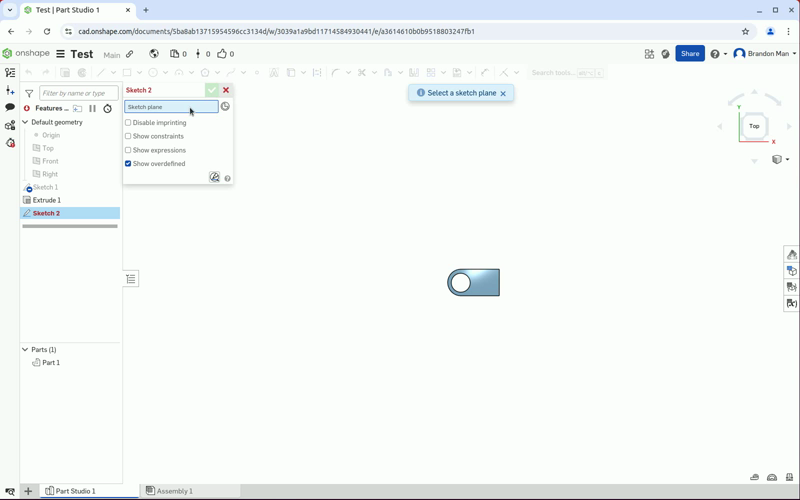
mouse_move(73, 150)
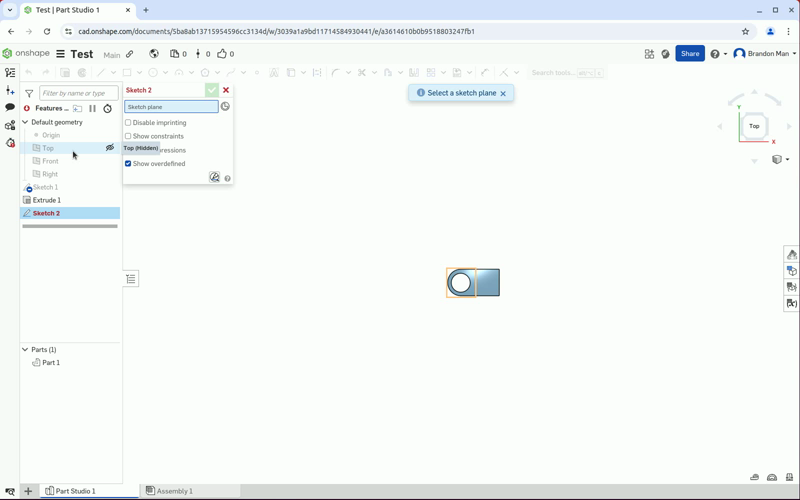
click(73, 150)
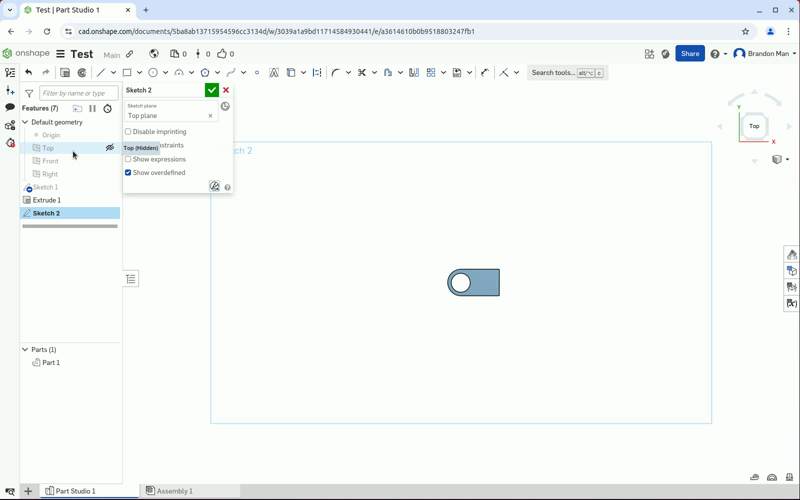
mouse_move(73, 352)
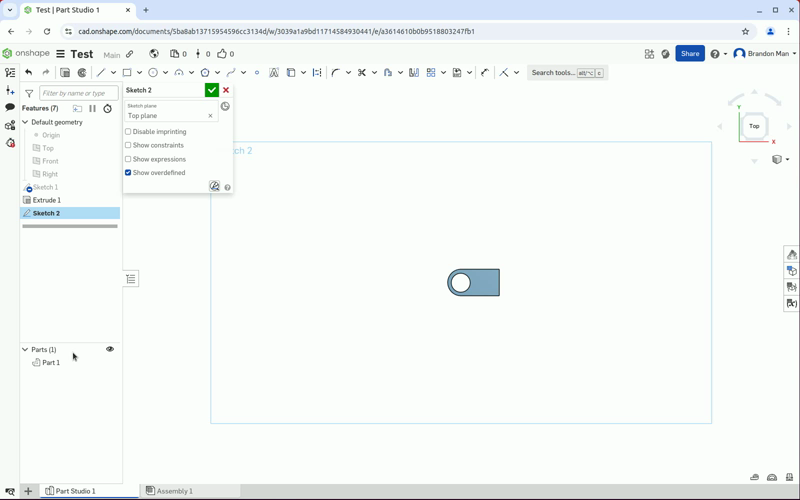
key(y)
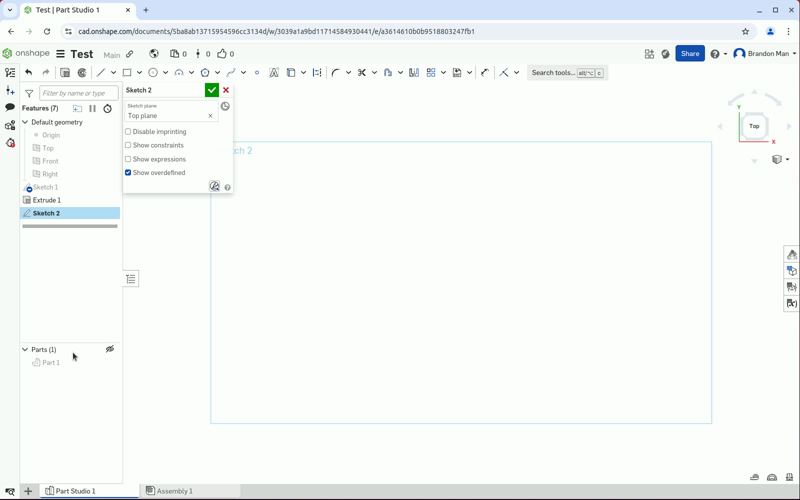
key(c)
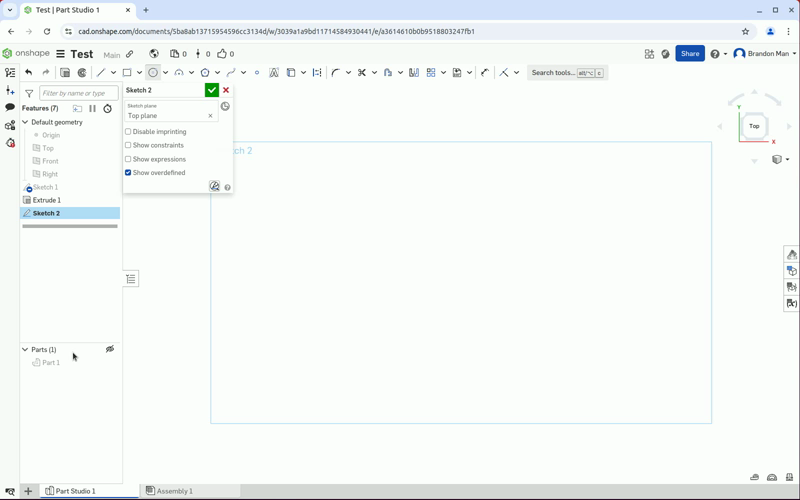
key_down(shift)
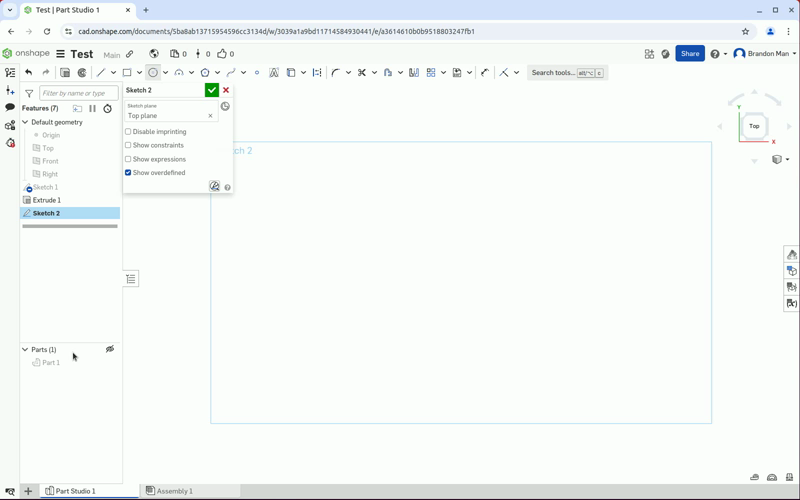
mouse_move(461, 282)
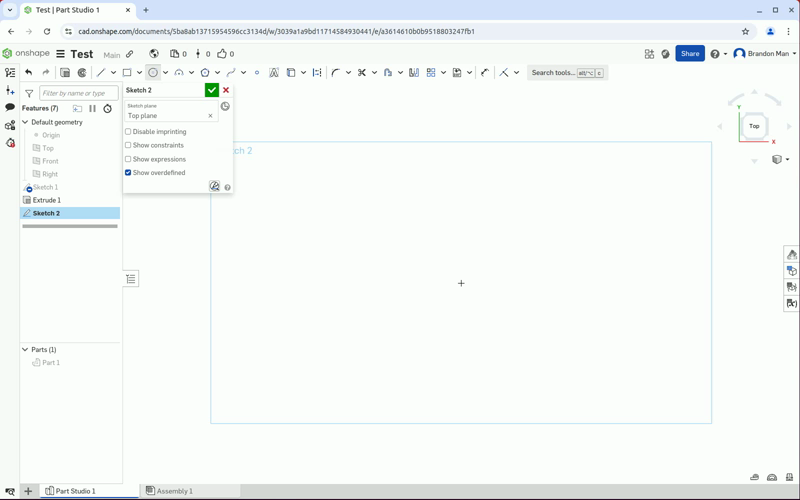
click(461, 282)
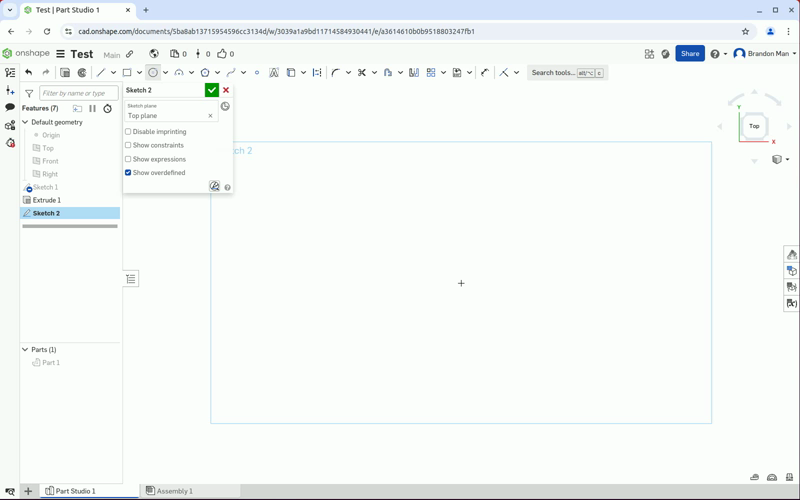
key_up(shift)
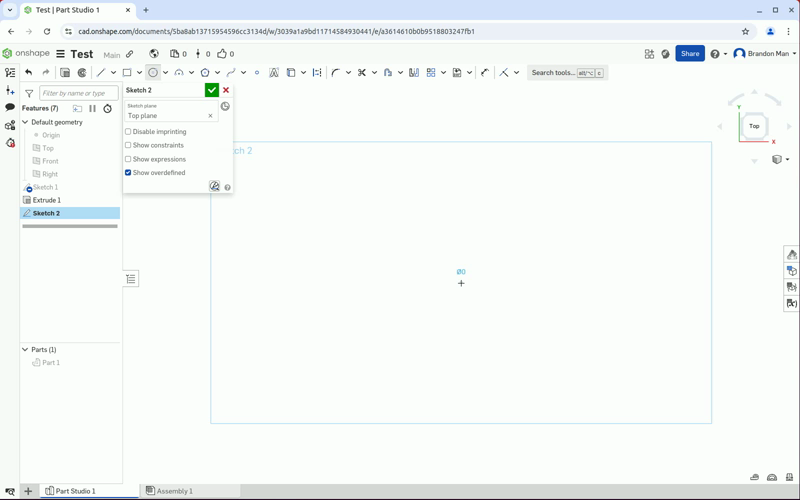
mouse_move(471, 282)
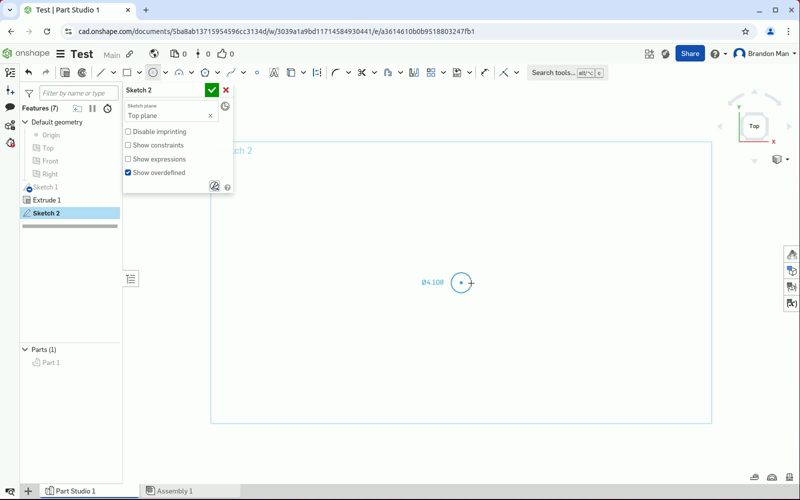
click(471, 282)
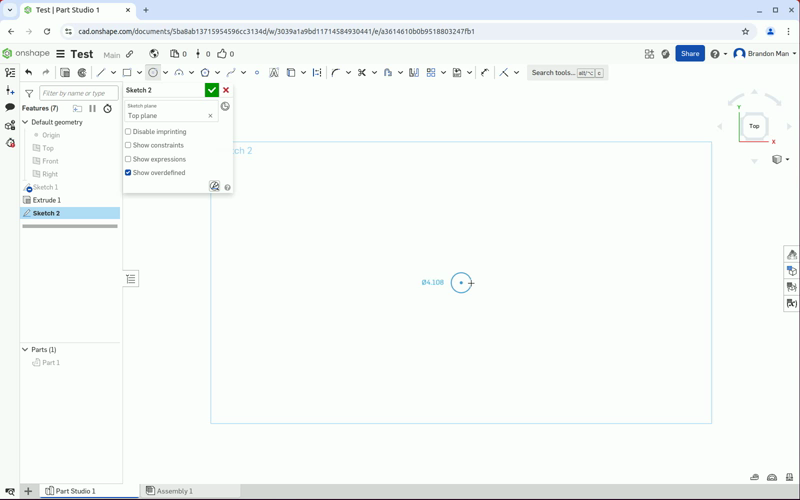
key(esc)
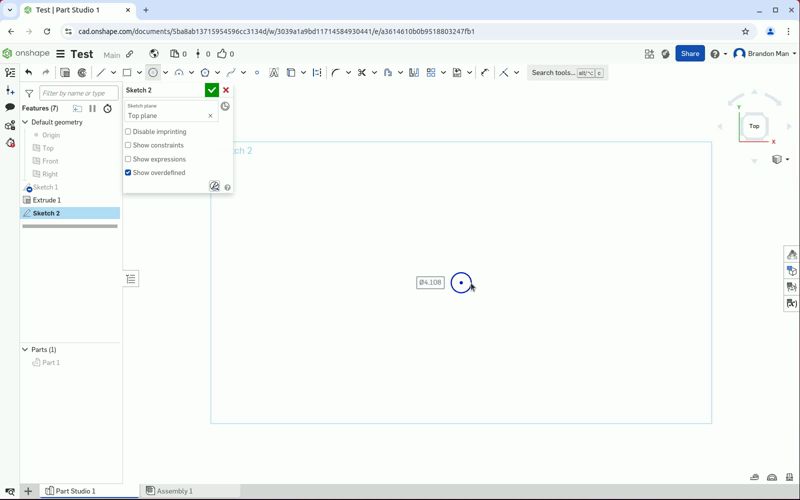
mouse_move(459, 288)
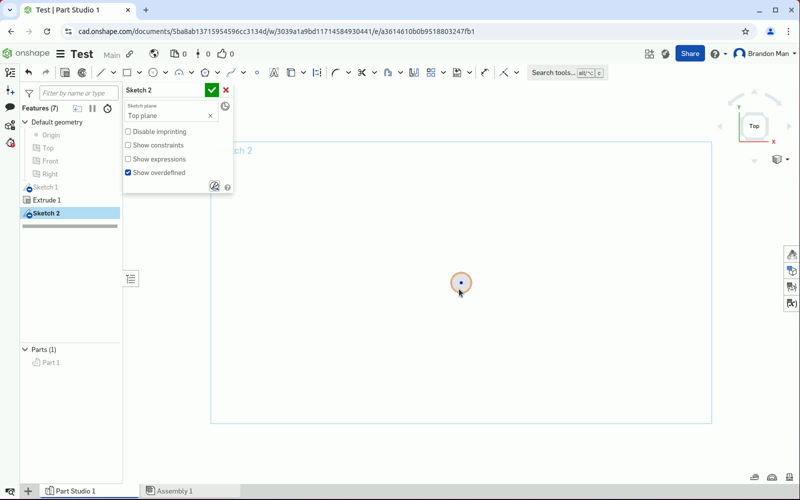
scroll(6)
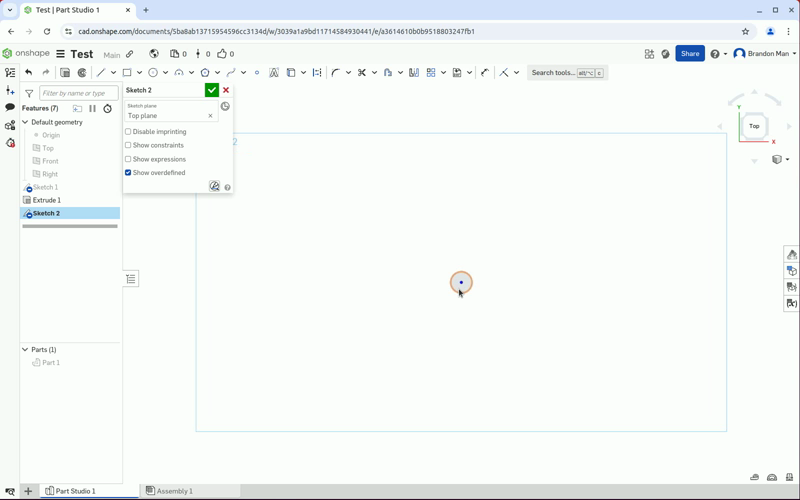
scroll(6)
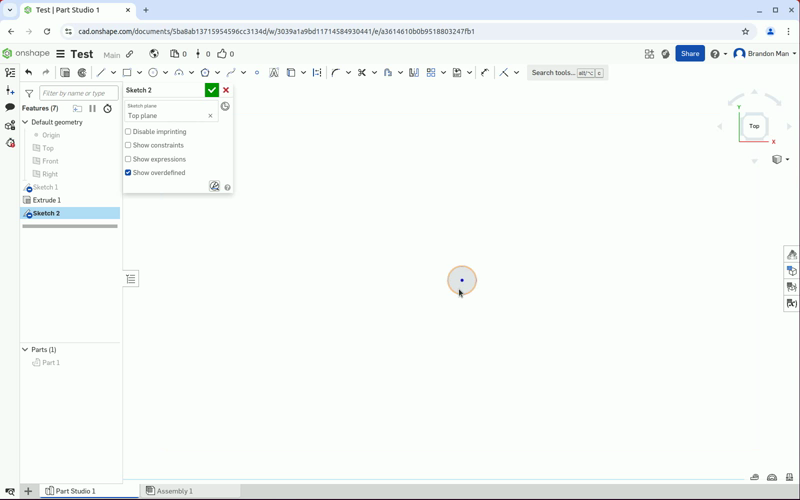
scroll(6)
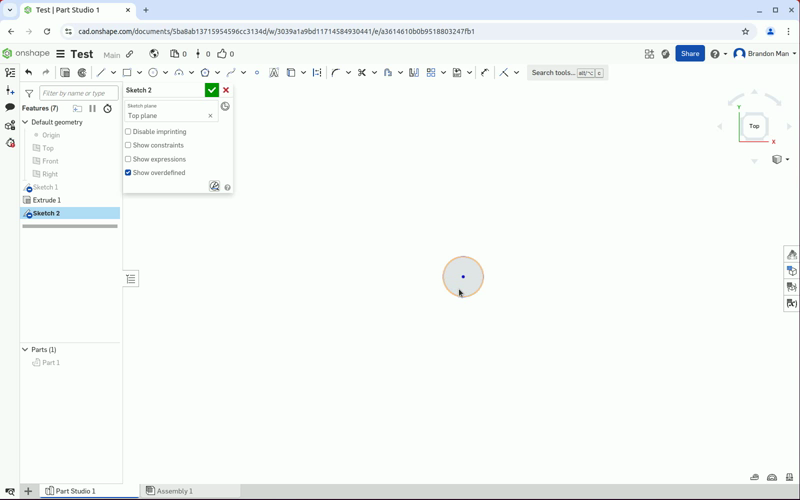
scroll(6)
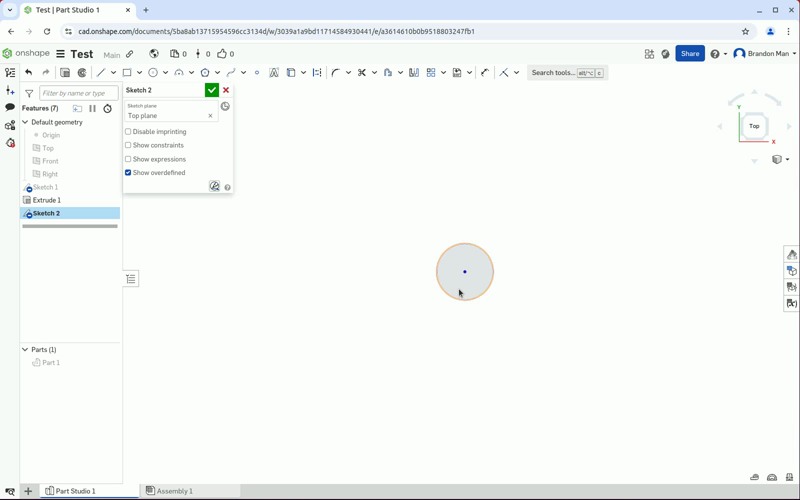
scroll(6)
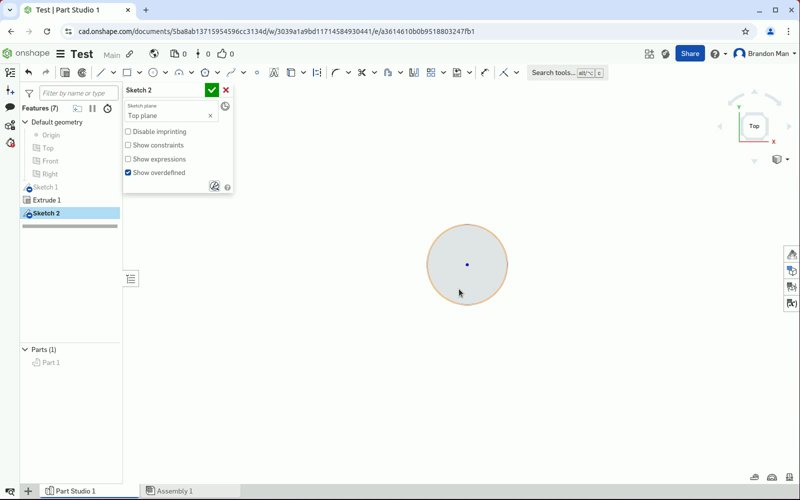
scroll(6)
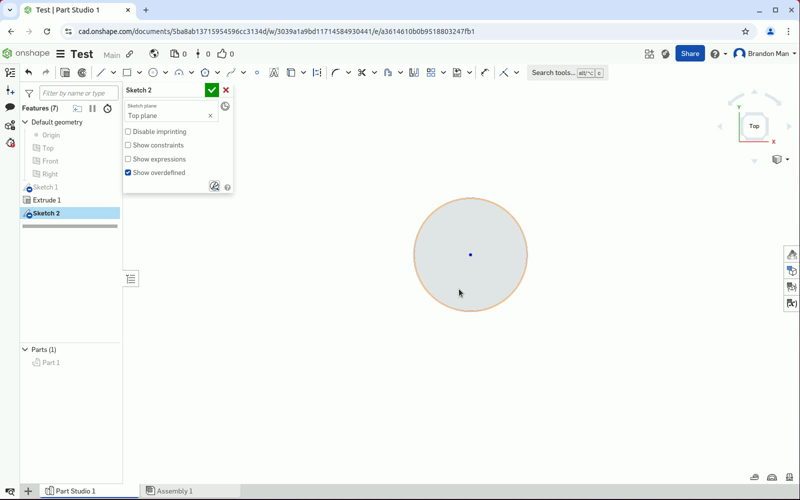
scroll(6)
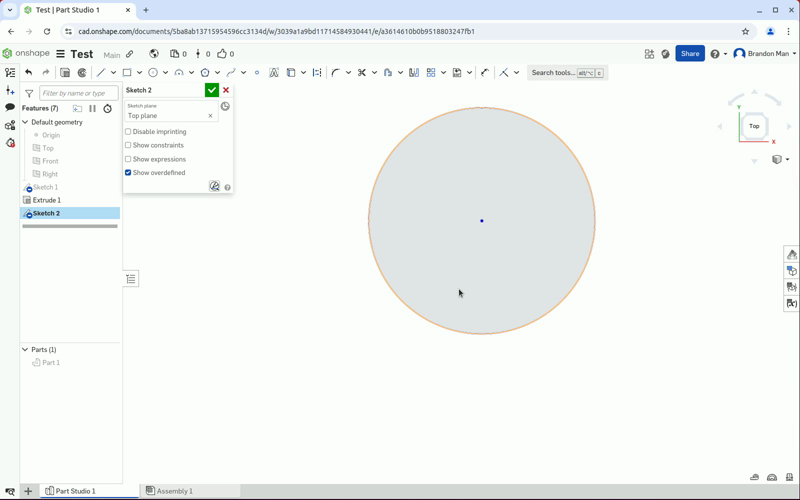
click(459, 288)
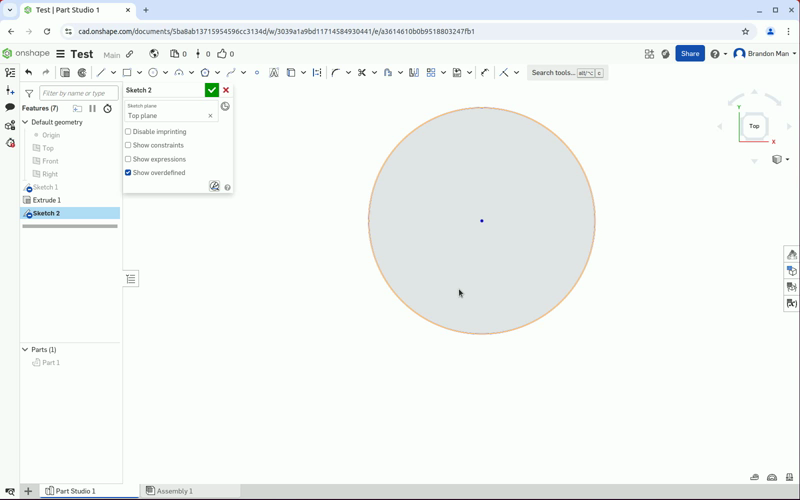
scroll(-6)
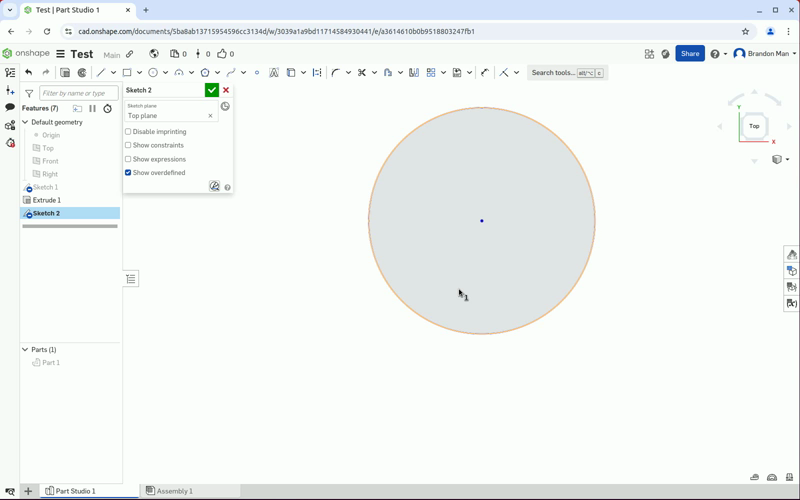
scroll(-6)
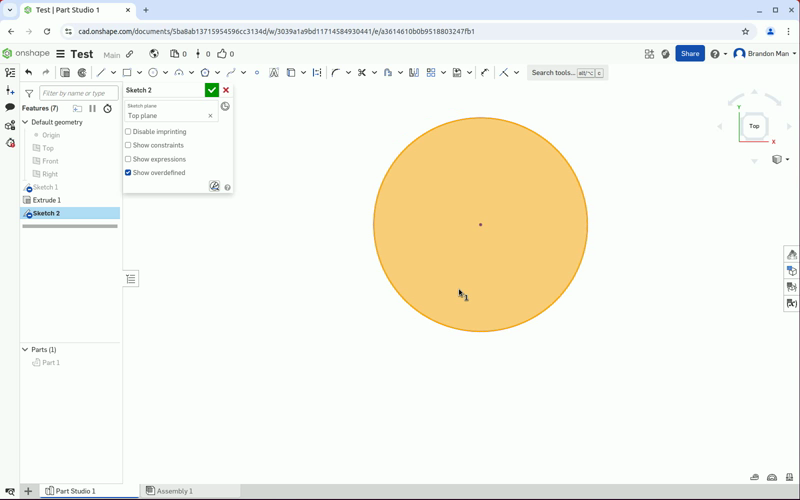
scroll(-6)
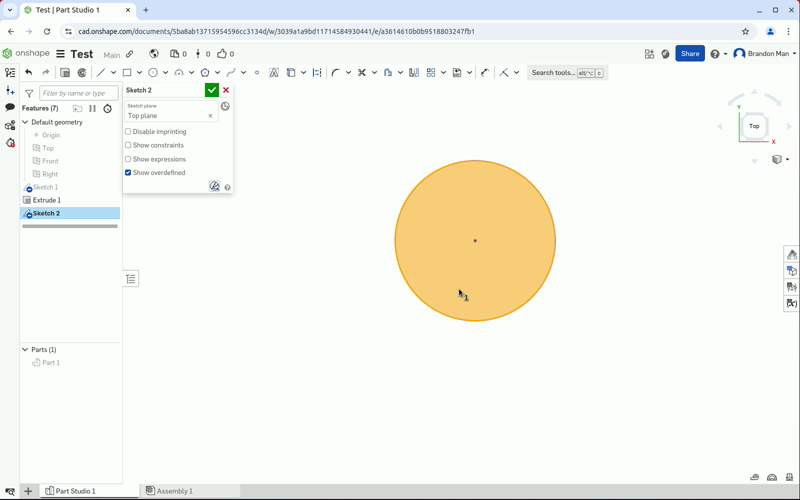
scroll(-6)
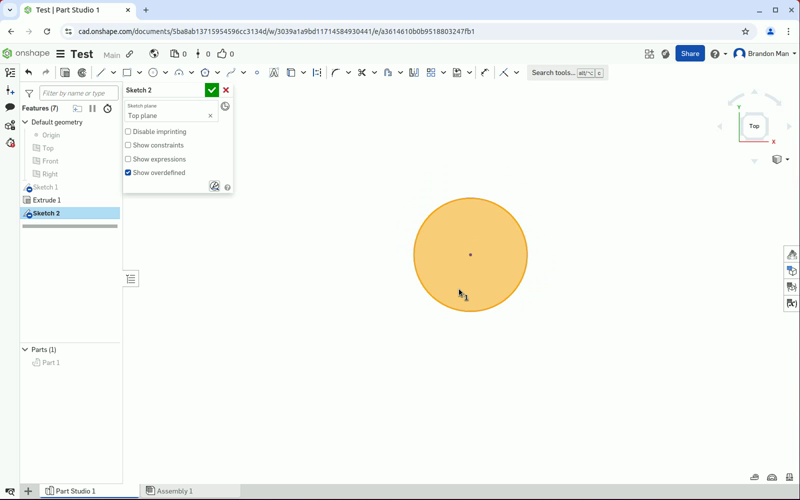
scroll(-6)
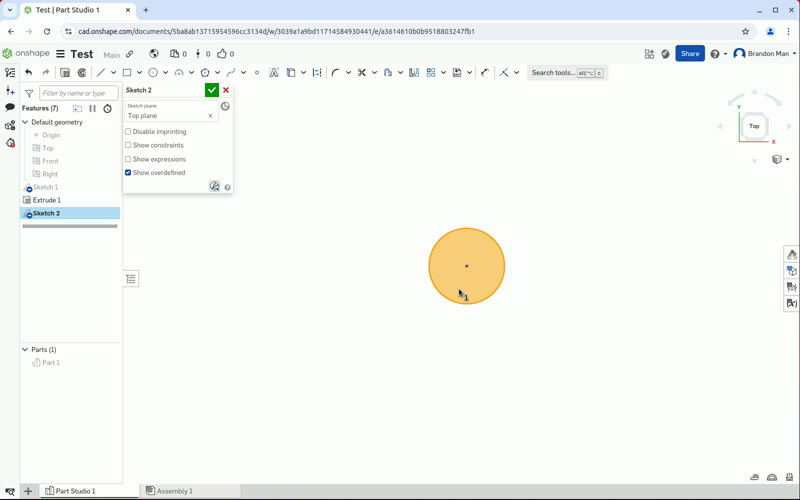
scroll(-6)
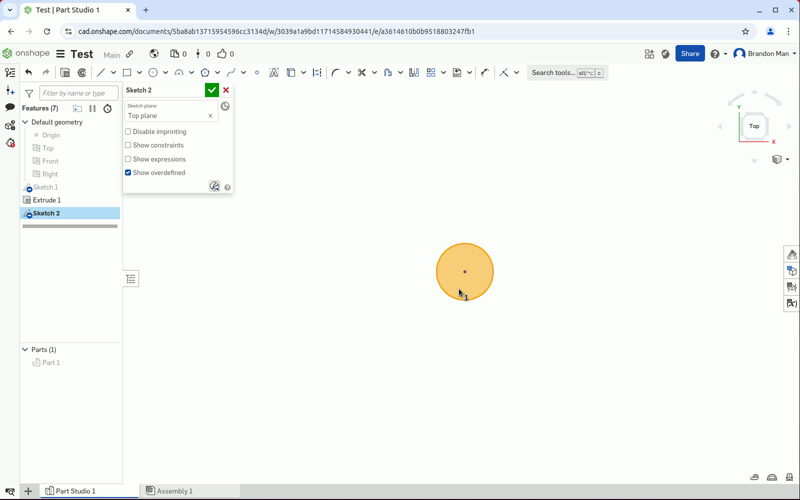
scroll(-6)
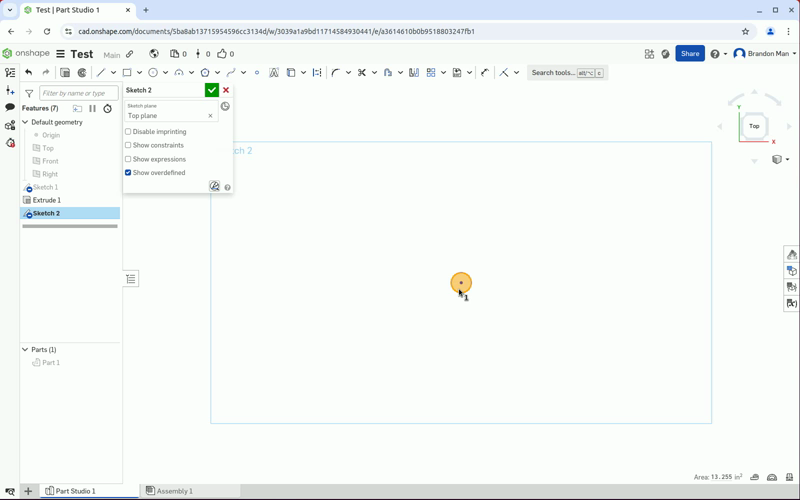
mouse_move(73, 352)
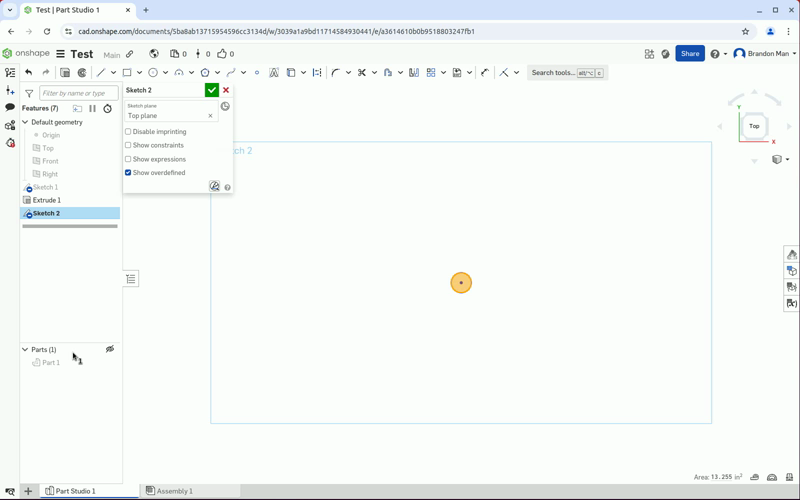
key(shift+y)
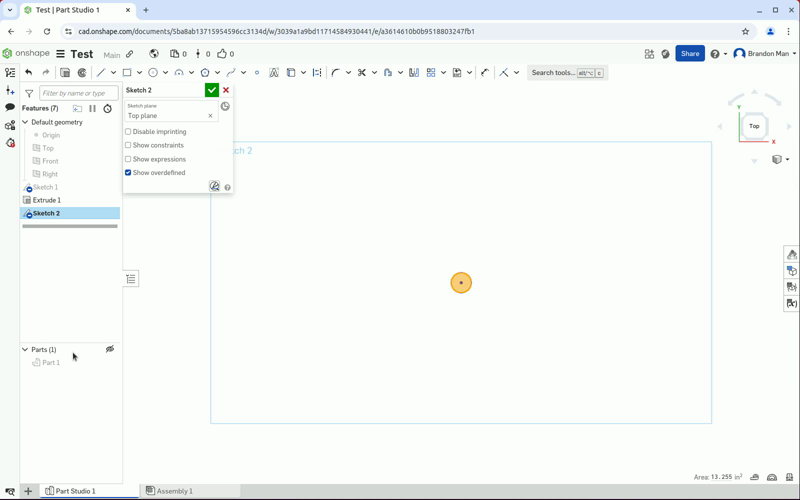
key(shift+e)
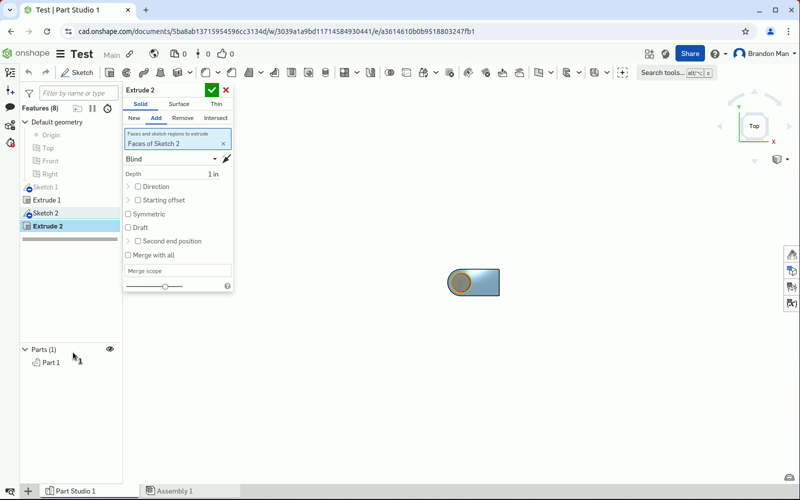
mouse_move(143, 106)
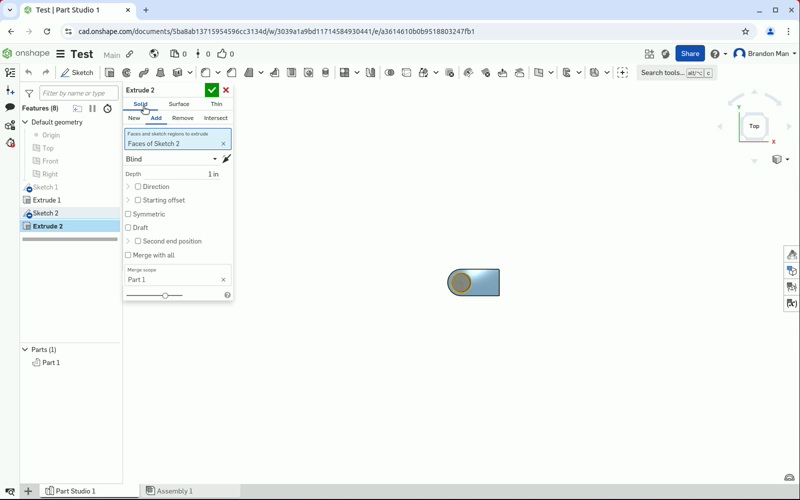
click(143, 106)
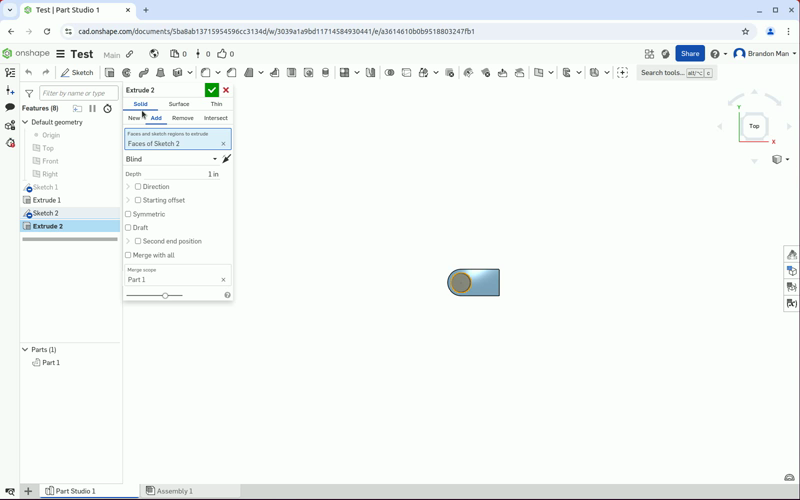
mouse_move(137, 120)
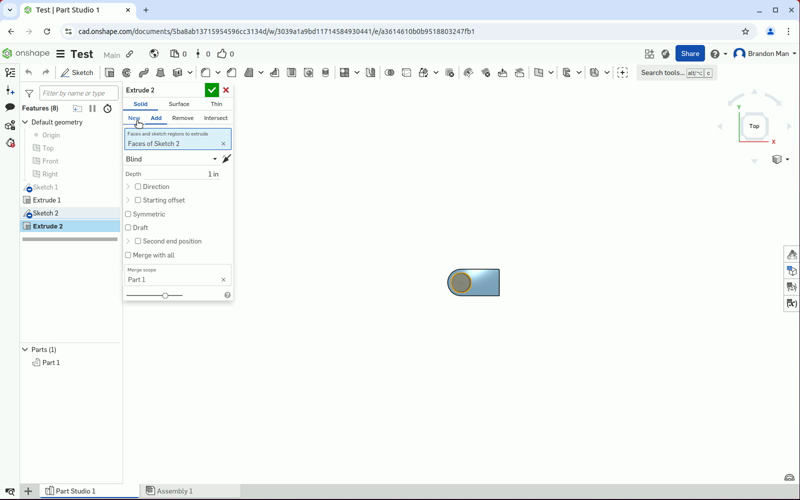
click(137, 120)
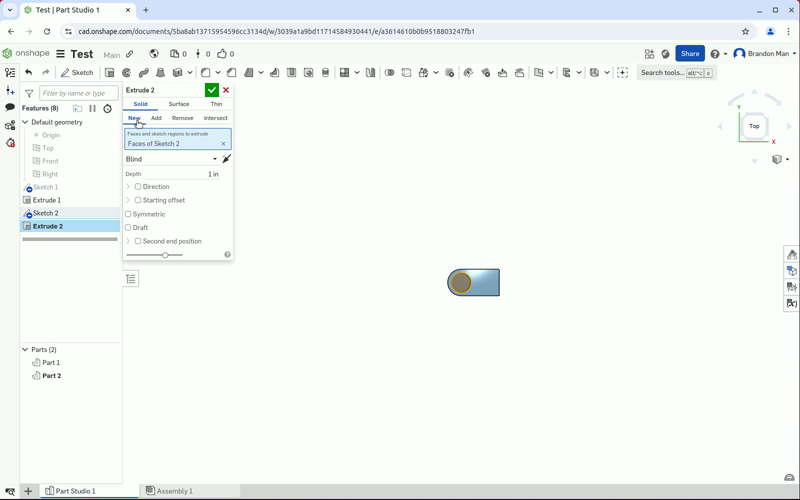
key(tab, 4)
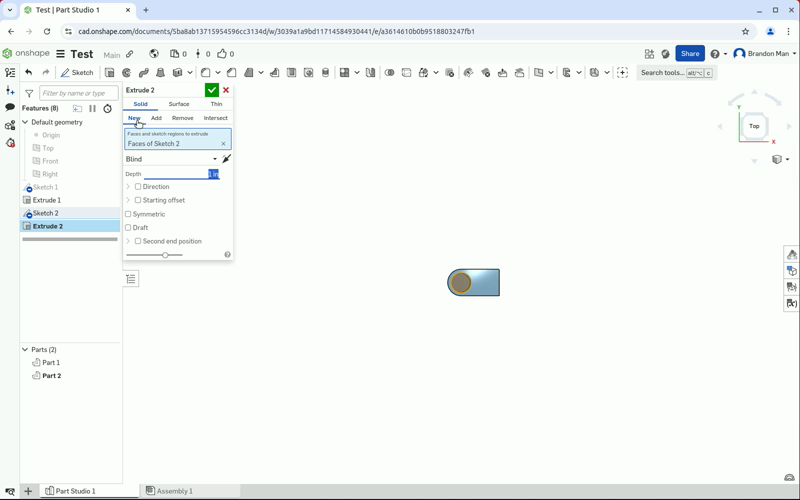
text(46.216)
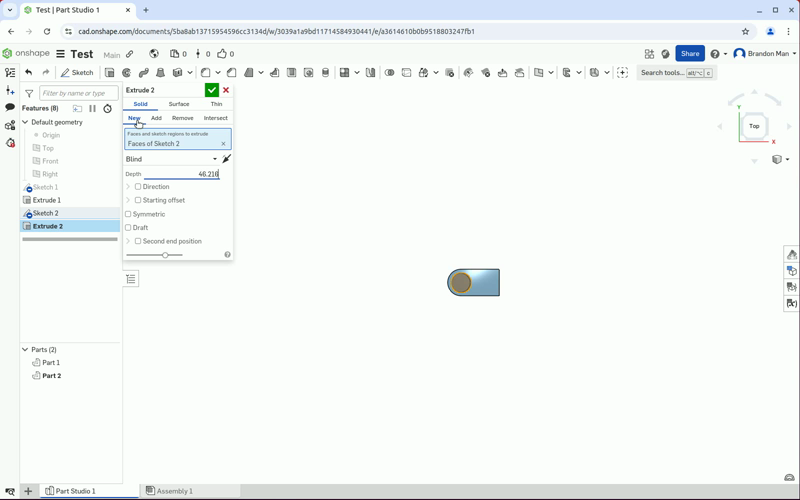
key(tab, 3)
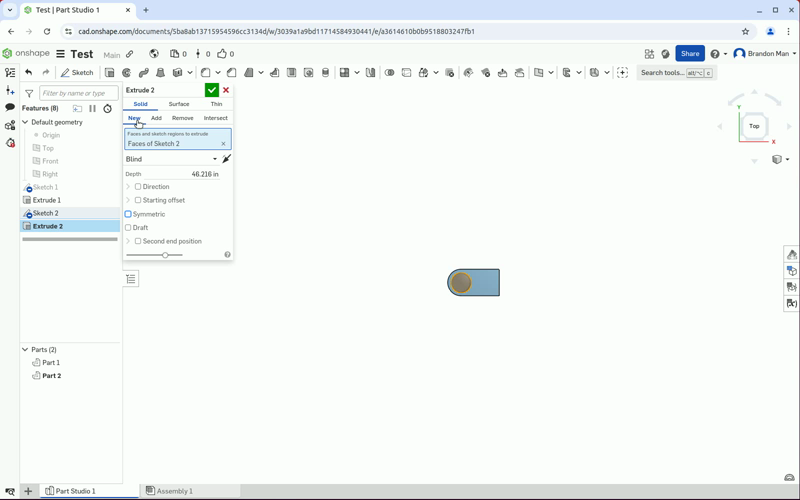
key(space)
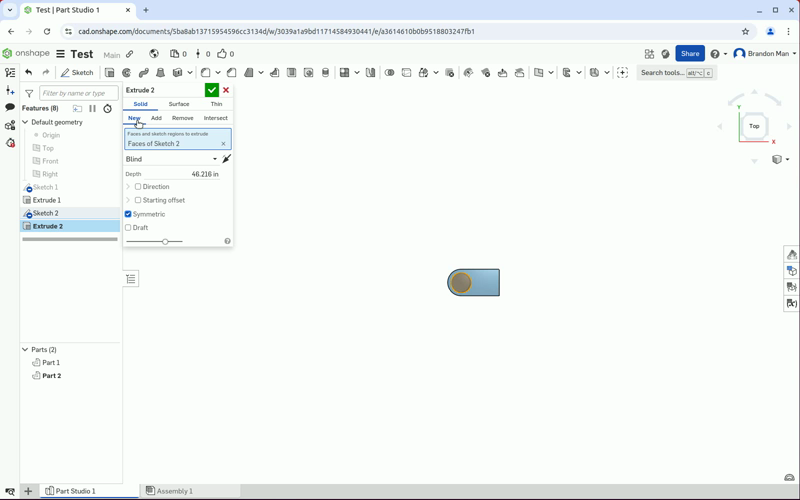
key(enter)
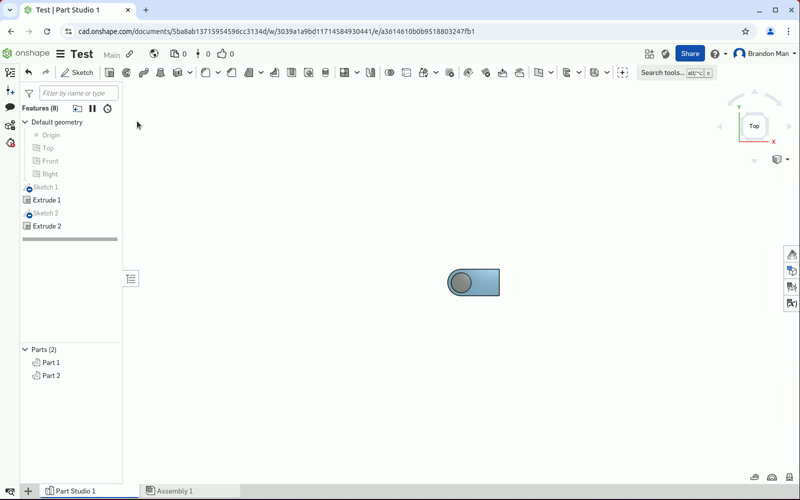
key(shift+h)
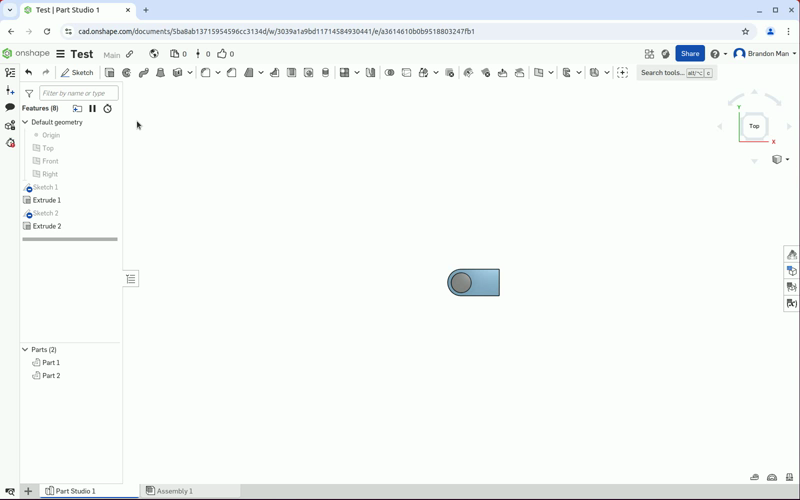
key(shift+h)
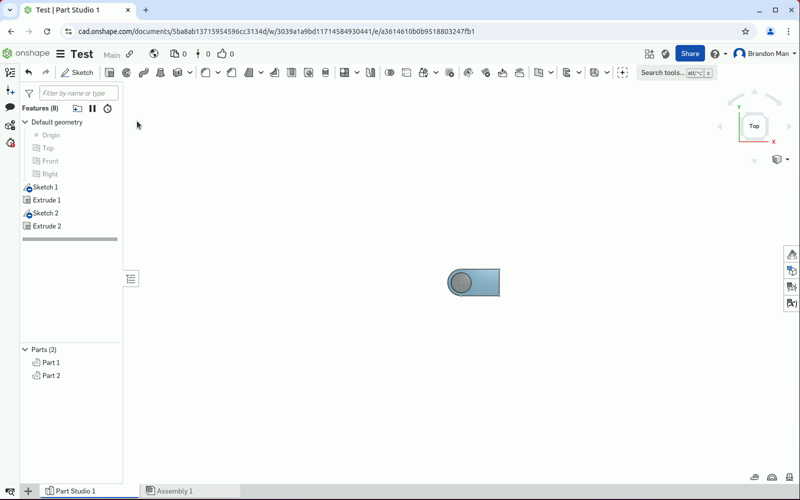
key(shift+7)
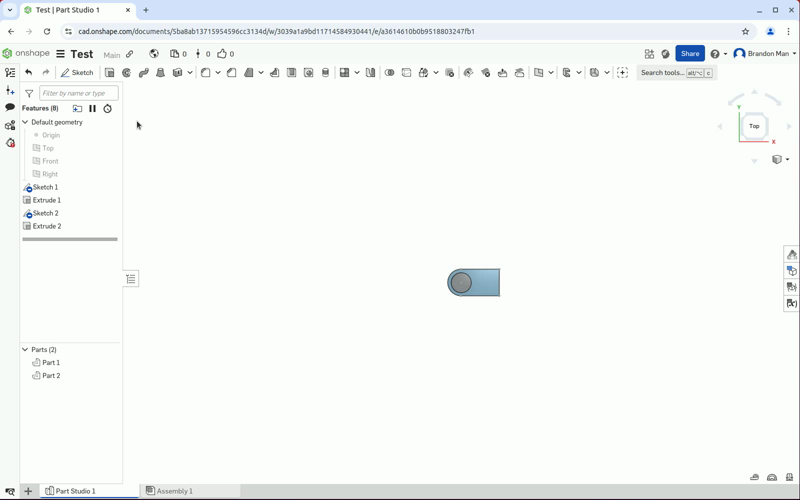
key(up, 3)
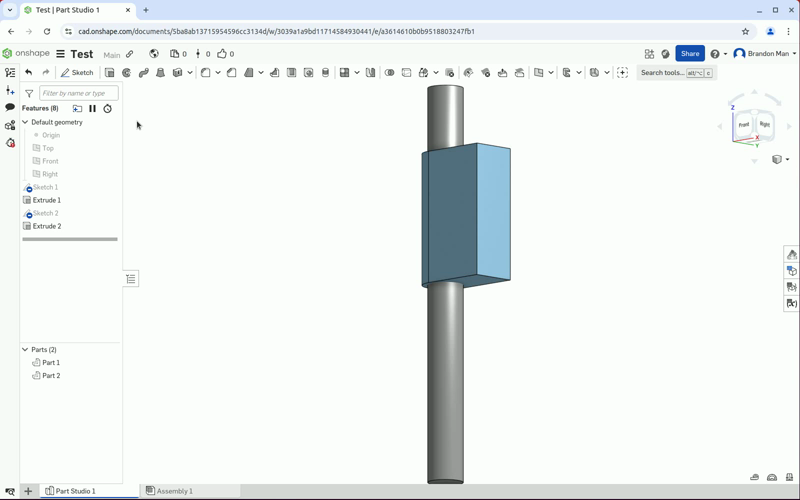
key(left, 3)
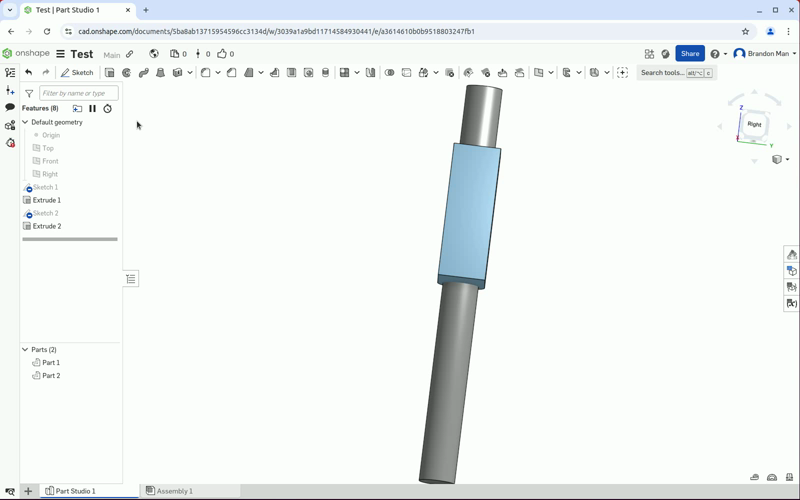
key(right, 3)
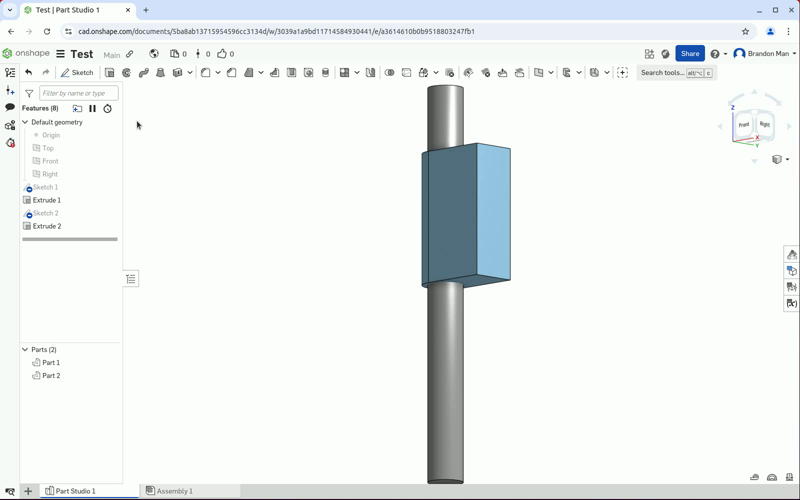
key(down, 3)
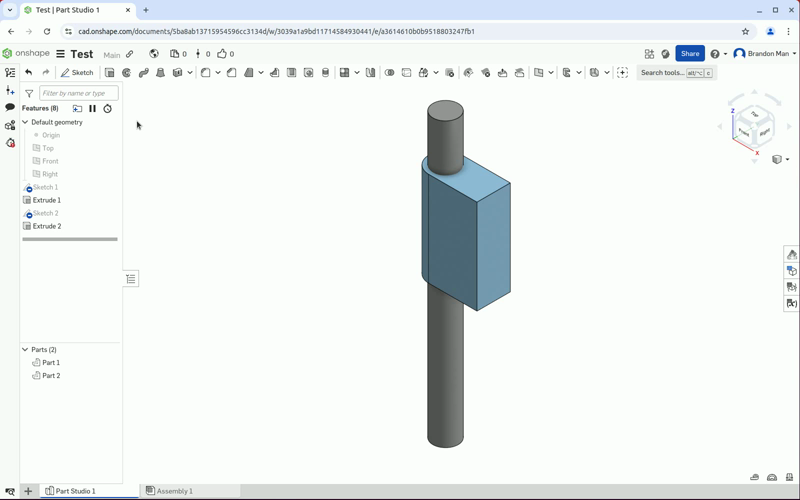
mouse_move(73, 189)
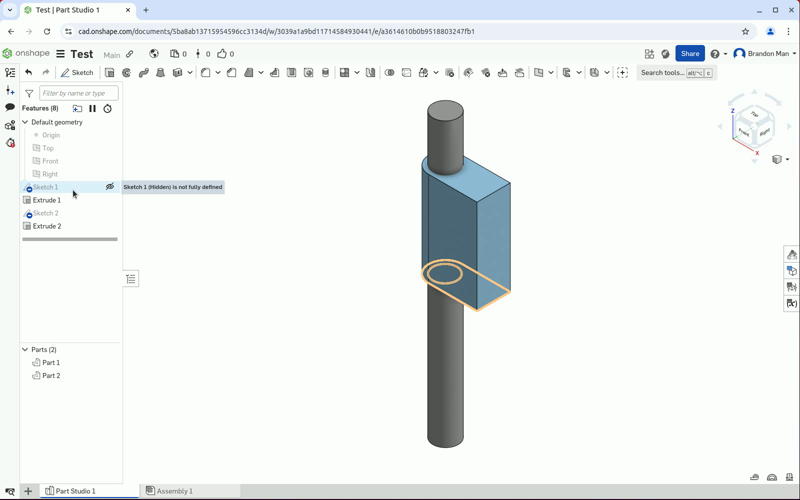
click(73, 189)